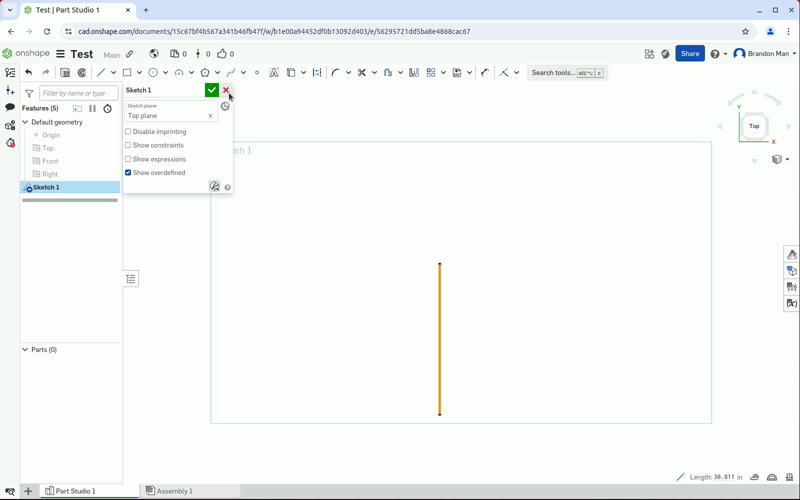
key(shift+h)
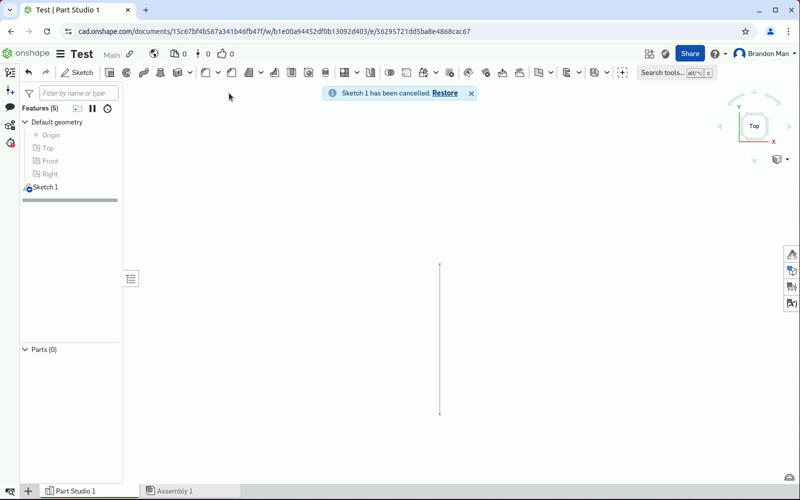
key(shift+s)
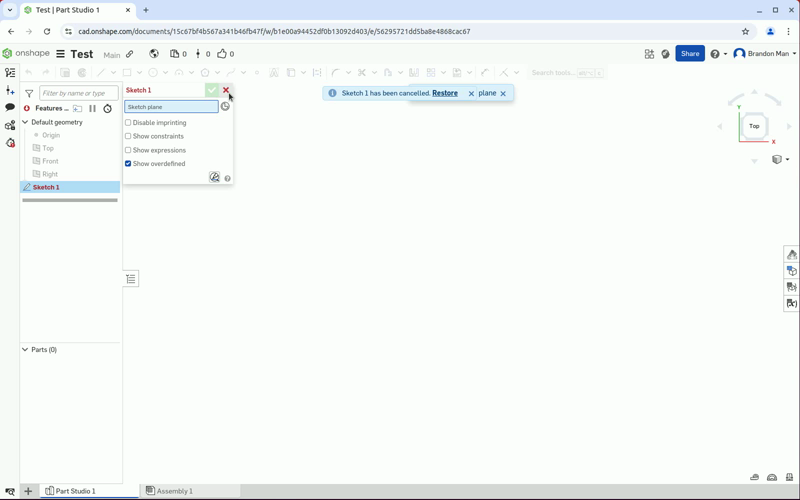
mouse_move(73, 150)
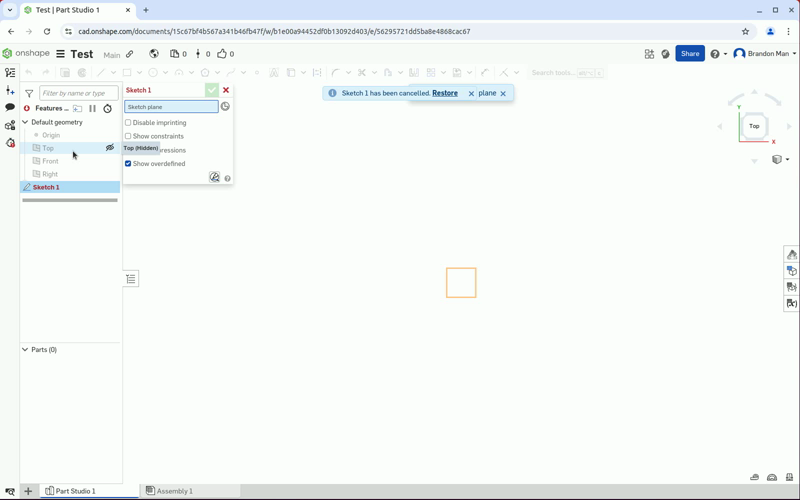
click(73, 150)
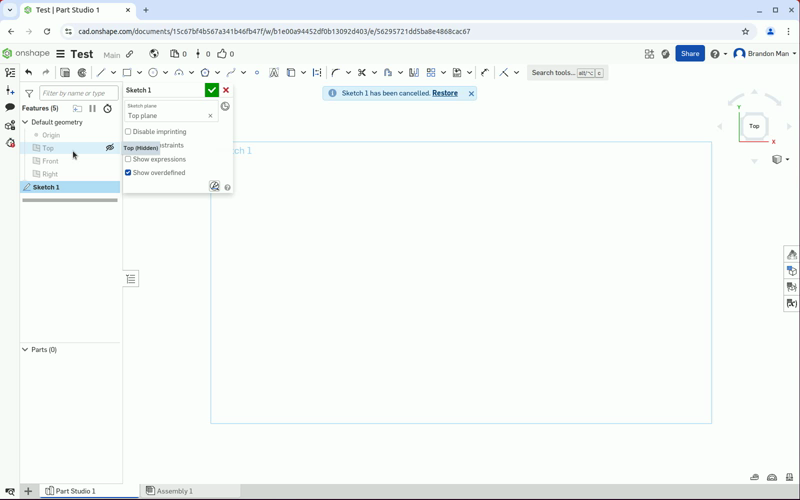
mouse_move(73, 352)
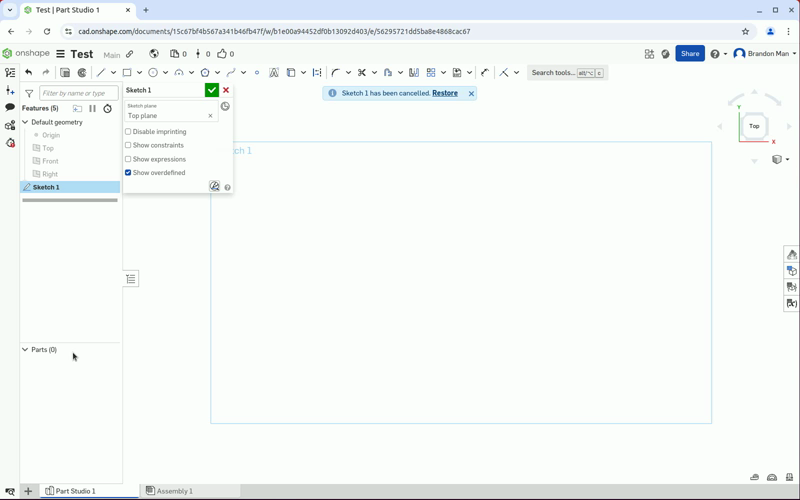
key(y)
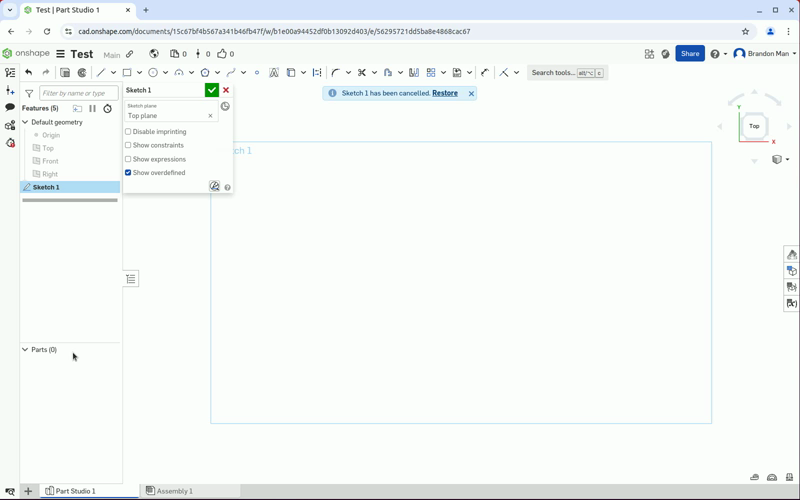
key(l)
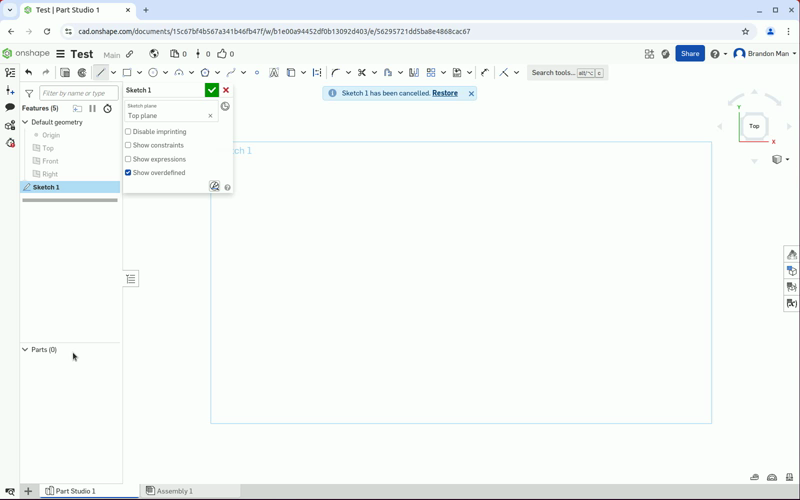
key_down(shift)
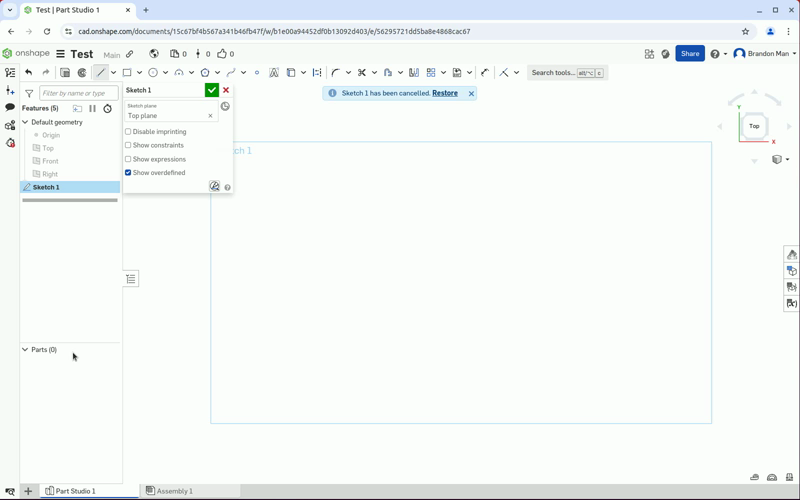
mouse_move(407, 307)
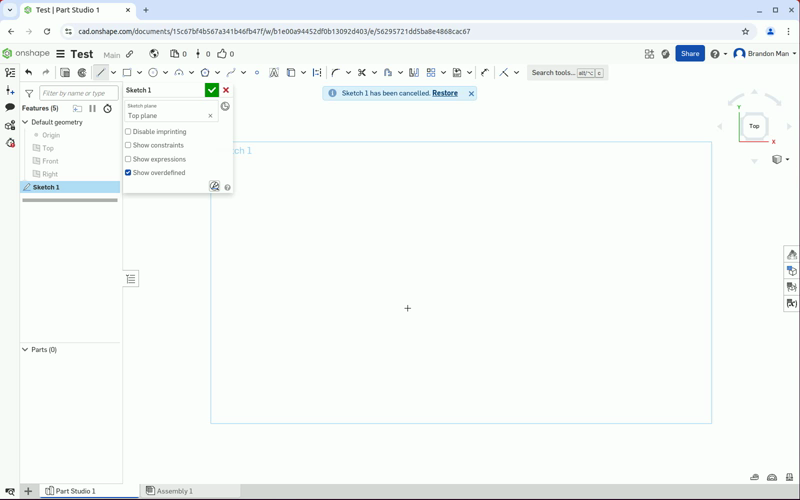
click(407, 307)
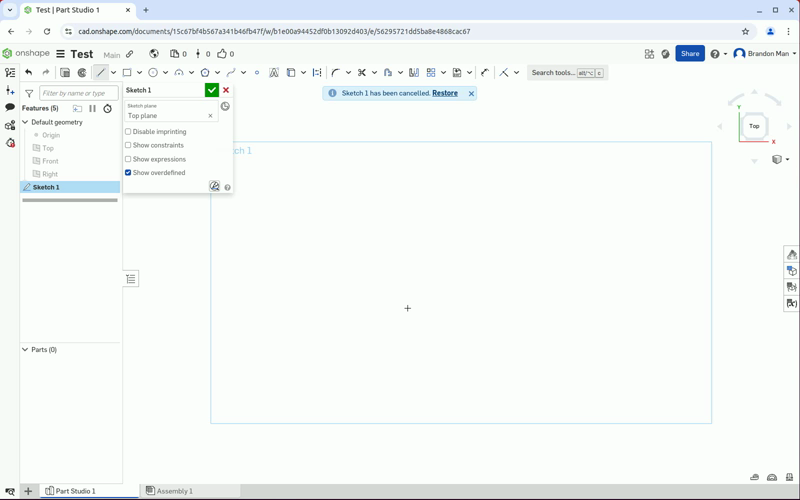
key_up(shift)
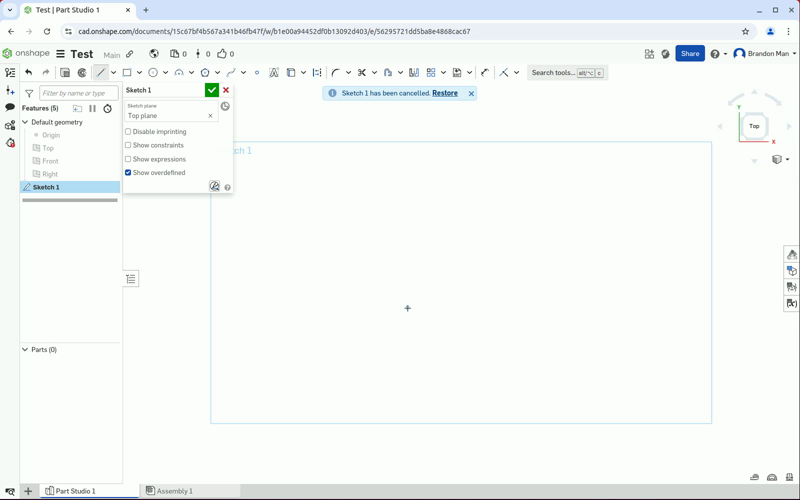
key_down(shift)
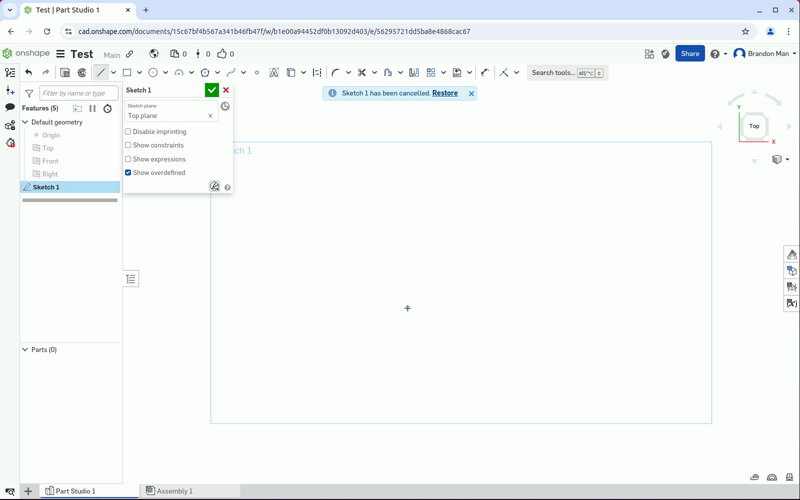
mouse_move(497, 307)
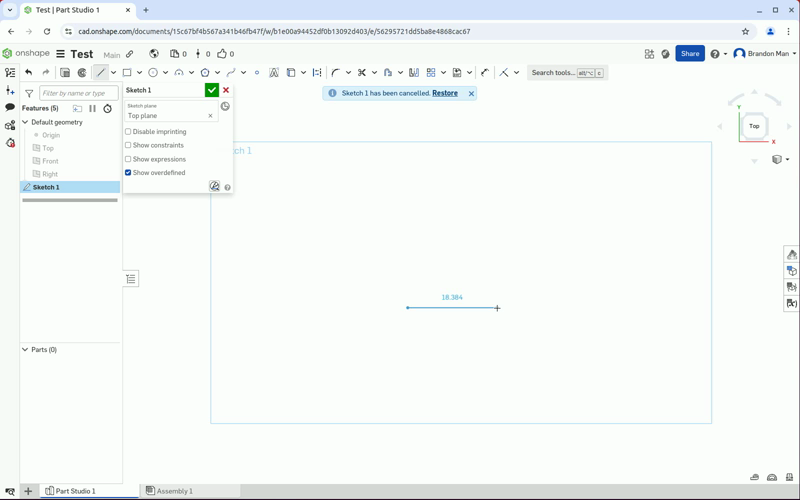
click(497, 307)
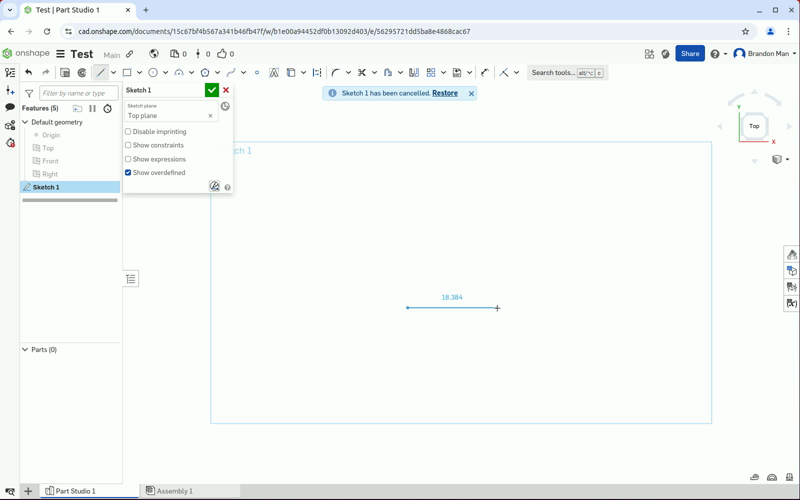
key_up(shift)
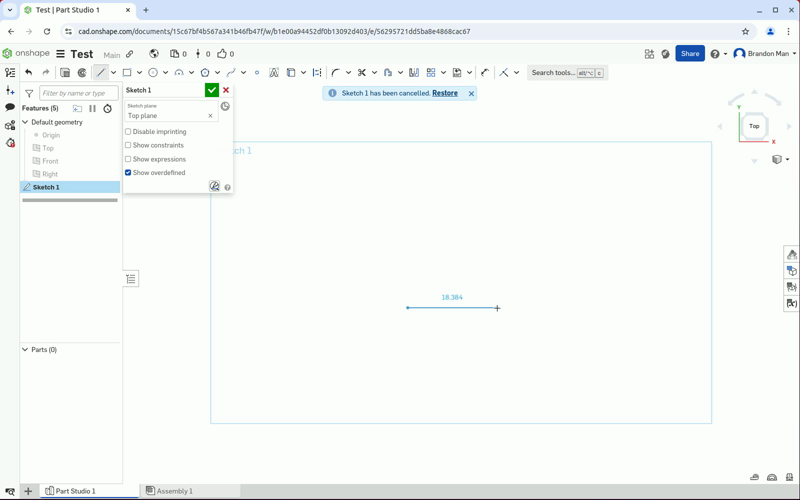
key_down(shift)
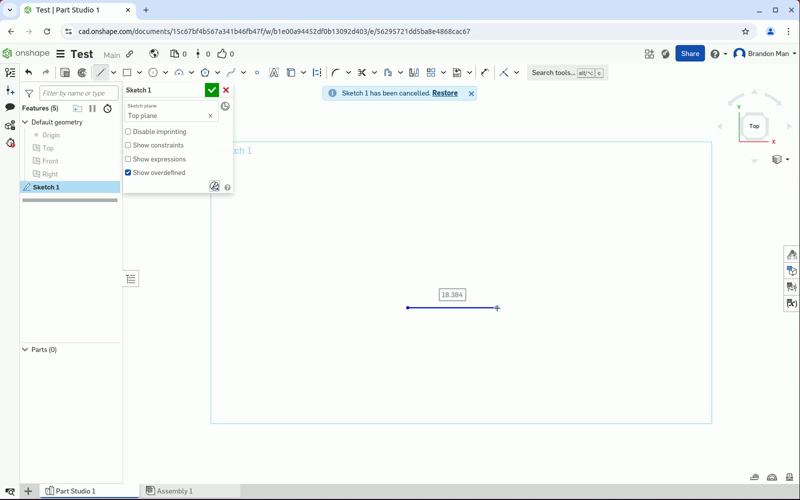
mouse_move(527, 307)
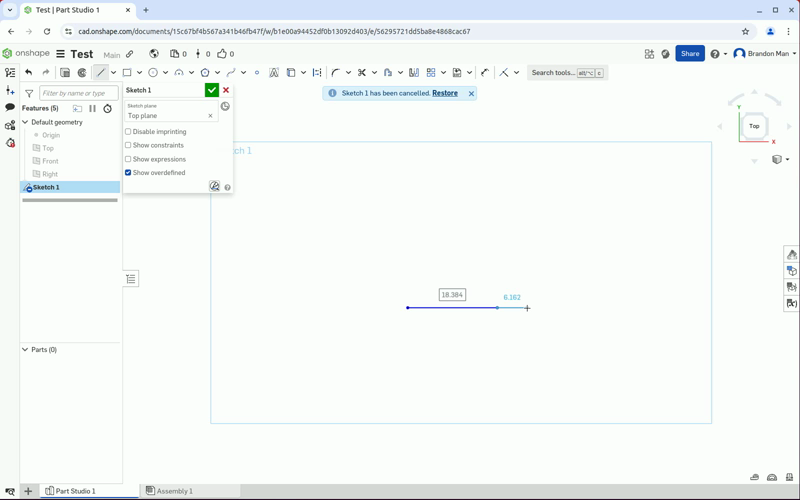
mouse_move(497, 250)
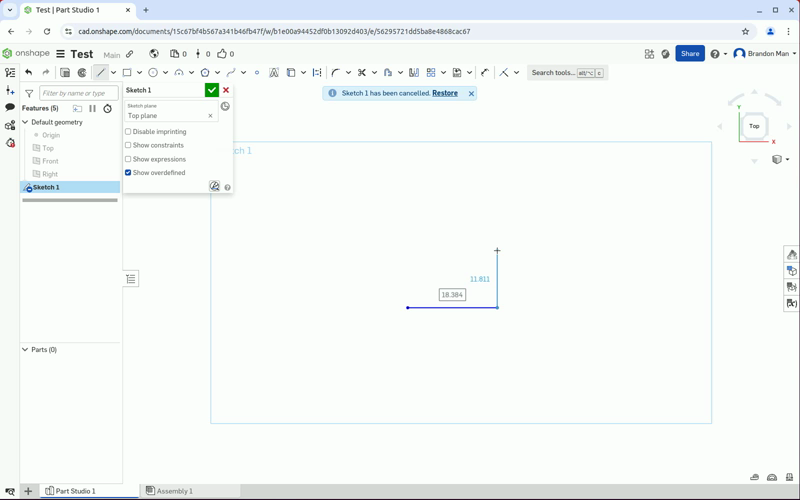
click(497, 250)
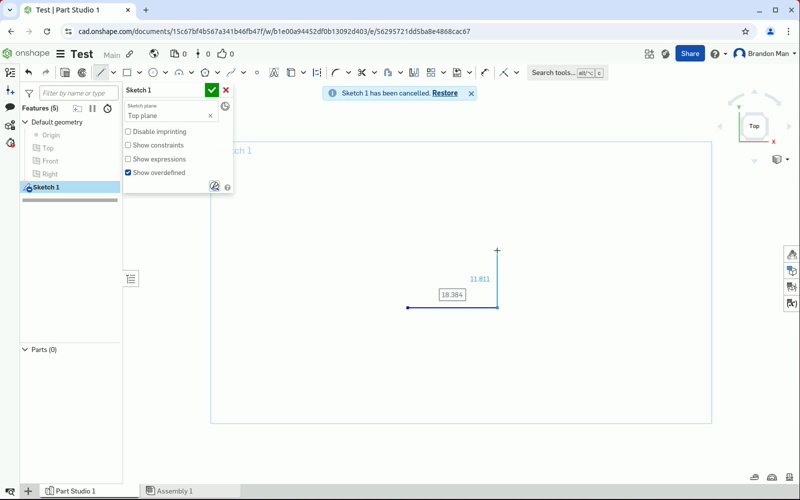
key_up(shift)
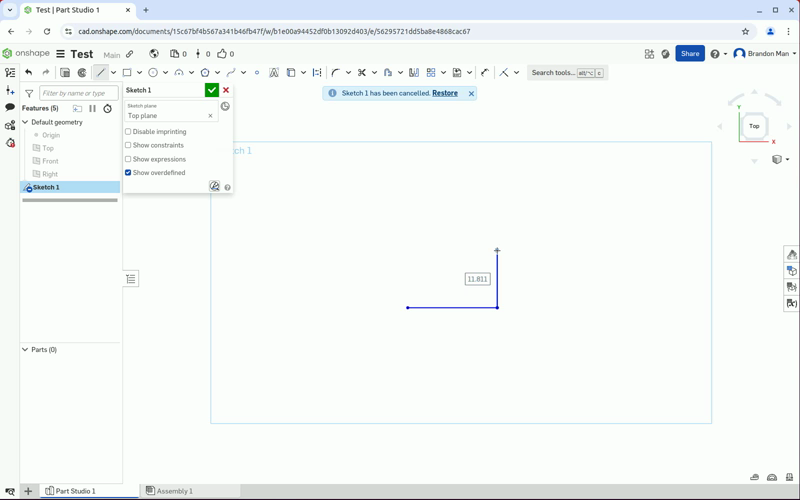
key_down(shift)
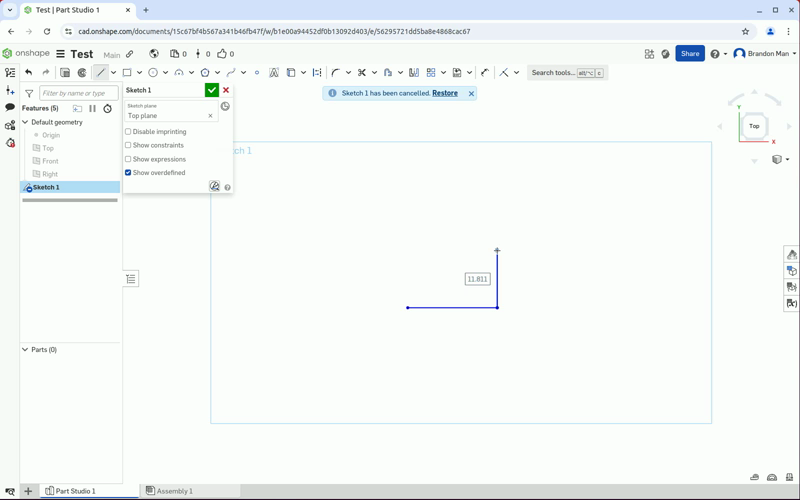
mouse_move(407, 250)
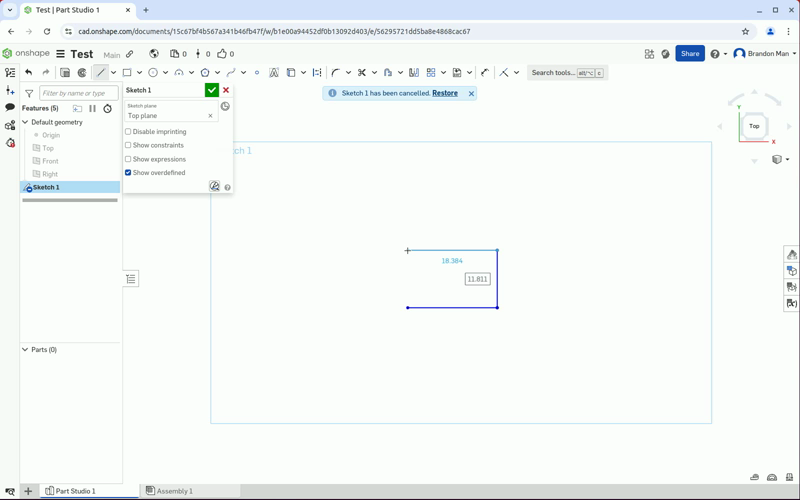
click(407, 250)
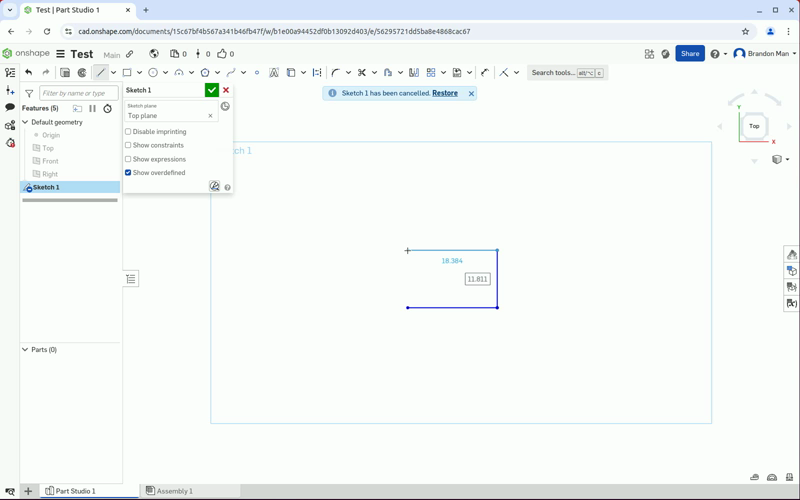
key_up(shift)
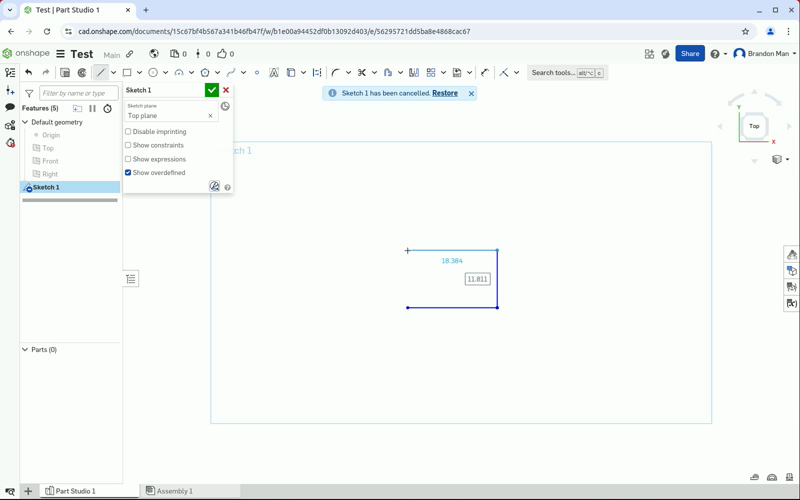
mouse_move(437, 250)
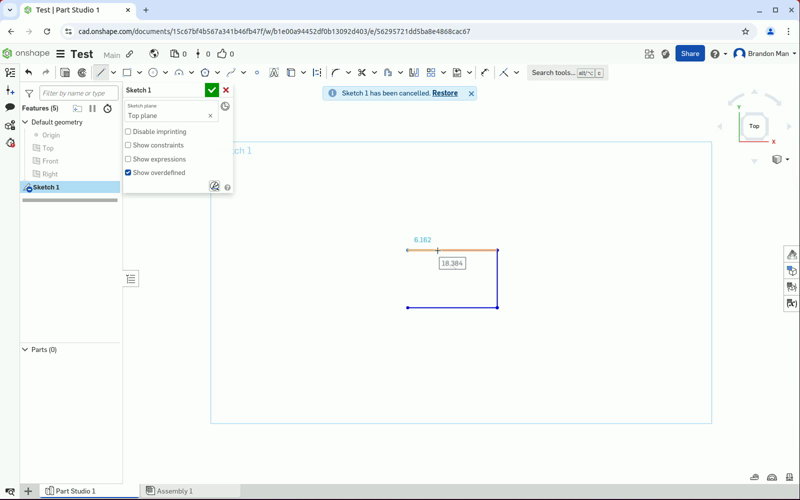
key_down(shift)
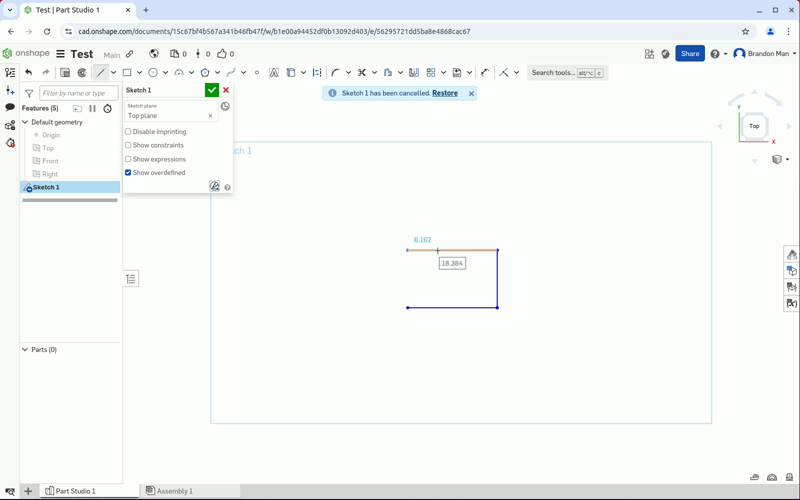
mouse_move(407, 307)
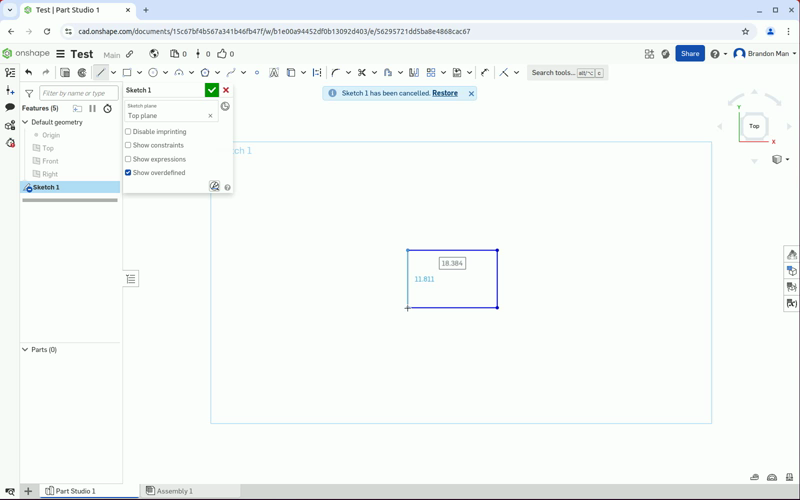
key_up(shift)
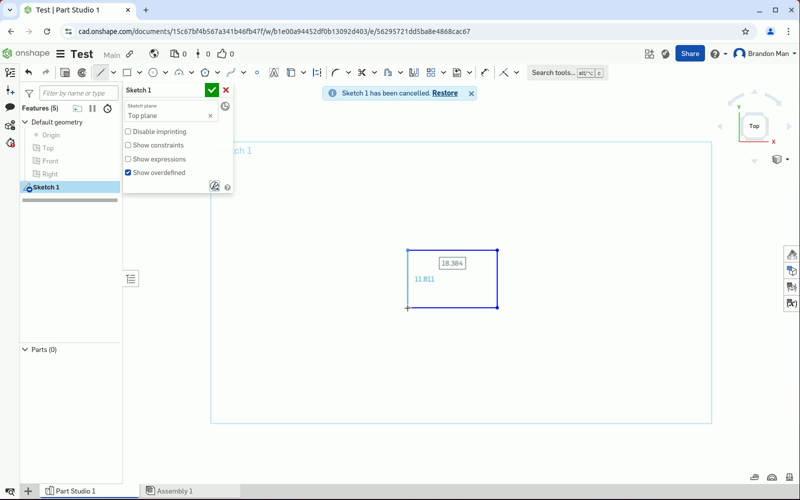
click(407, 307)
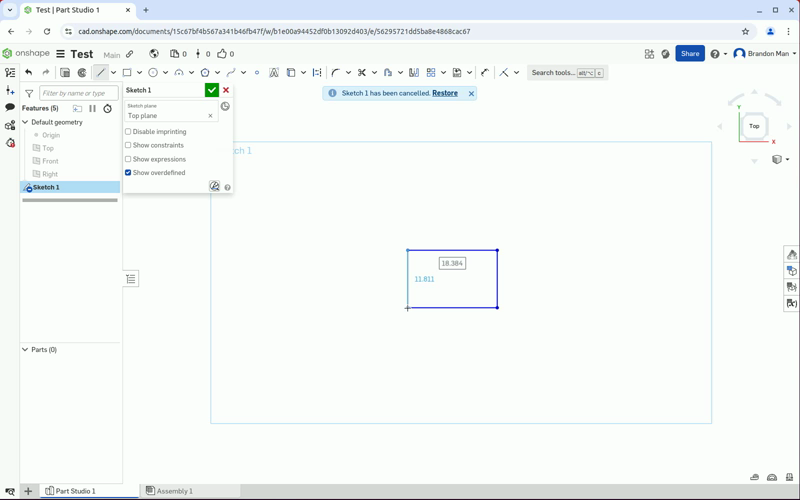
key(esc)
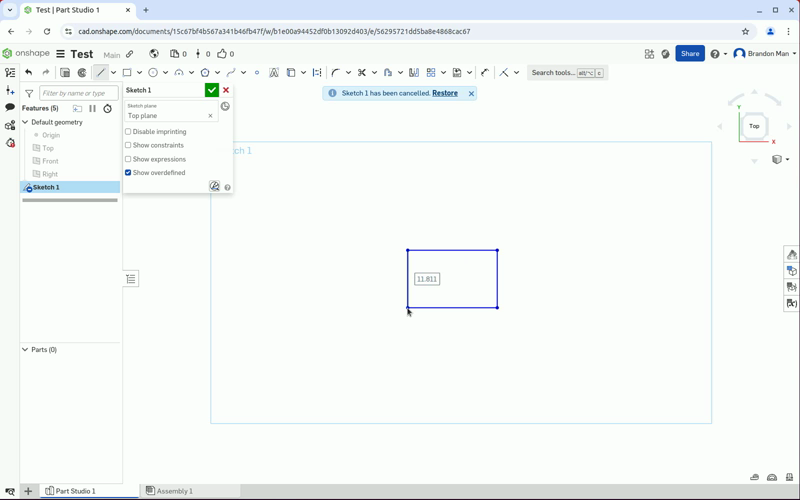
mouse_move(476, 259)
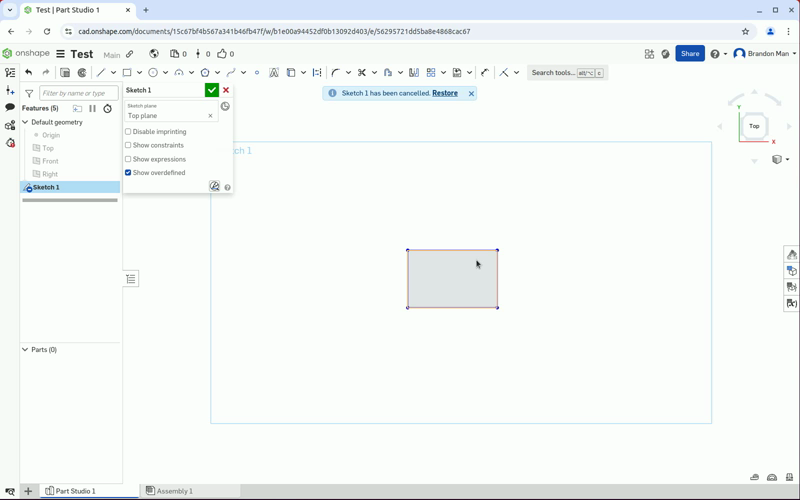
click(476, 259)
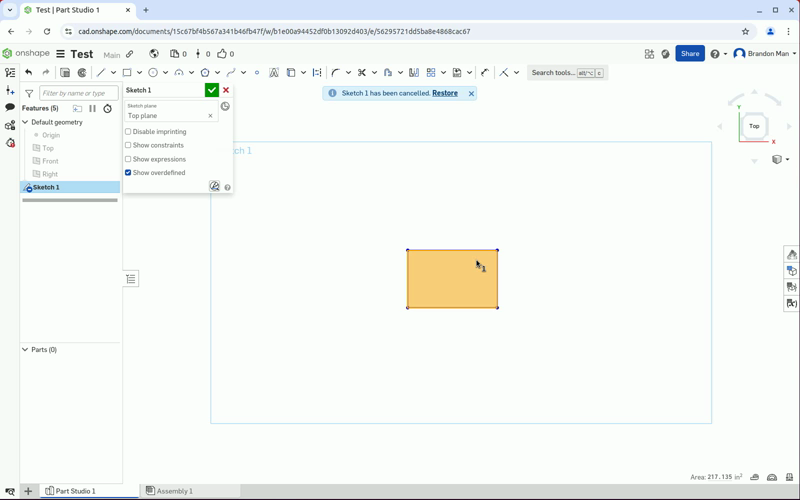
mouse_move(73, 352)
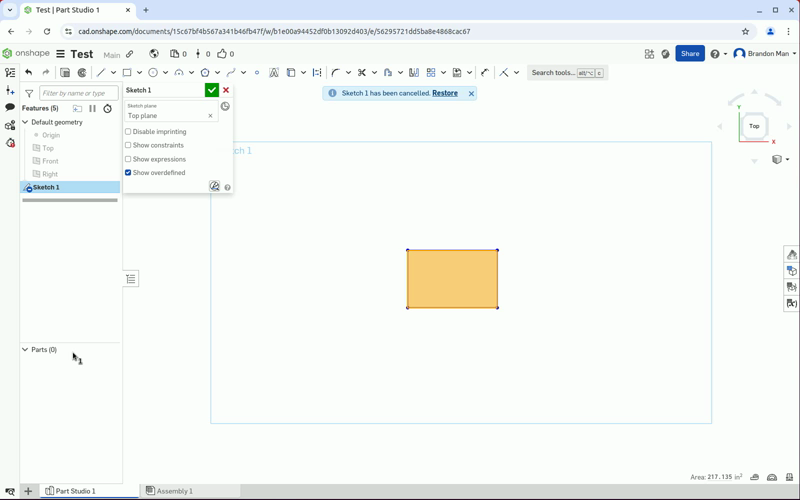
key(shift+y)
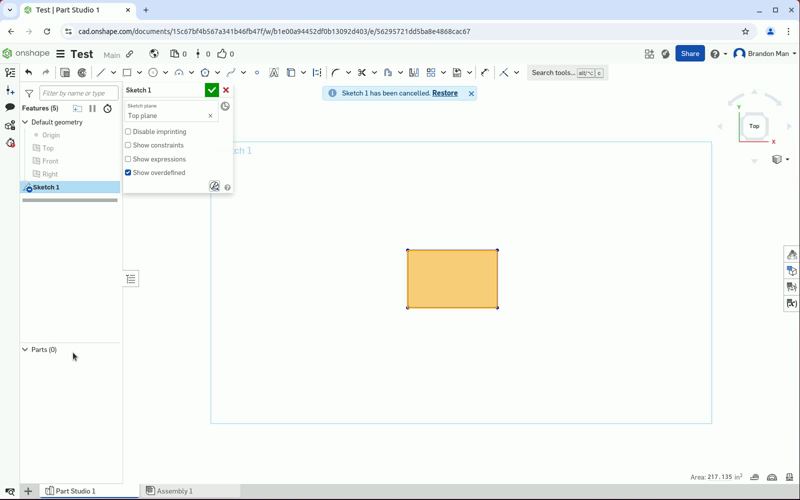
key(shift+e)
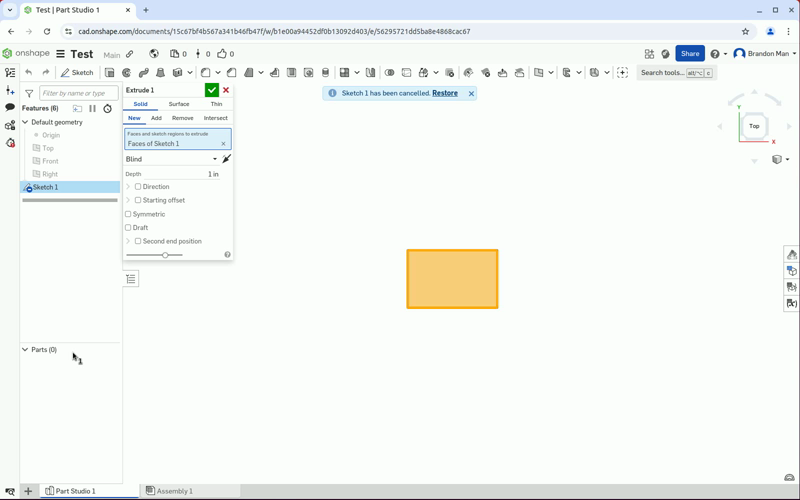
mouse_move(143, 106)
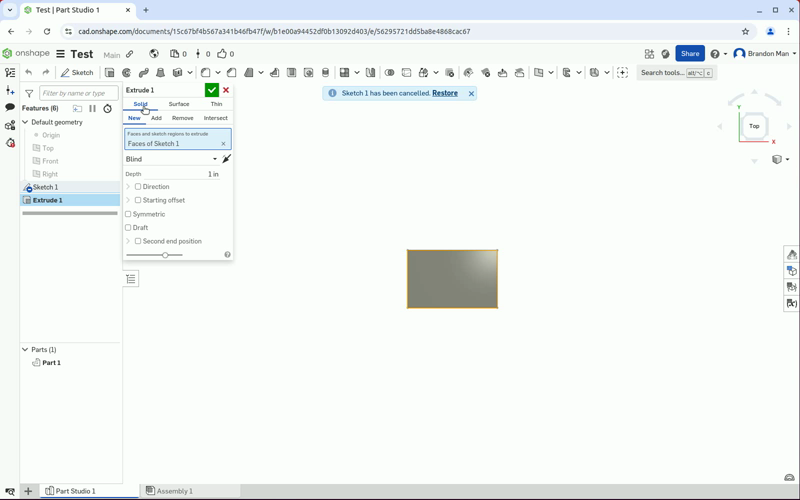
click(143, 106)
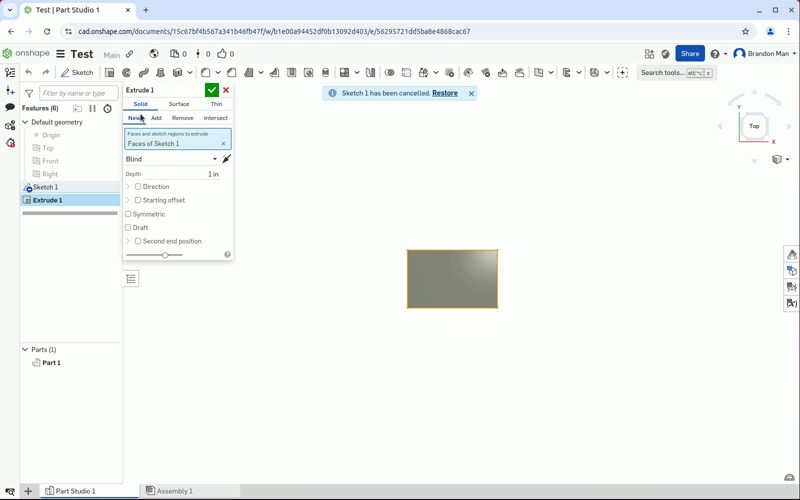
mouse_move(137, 120)
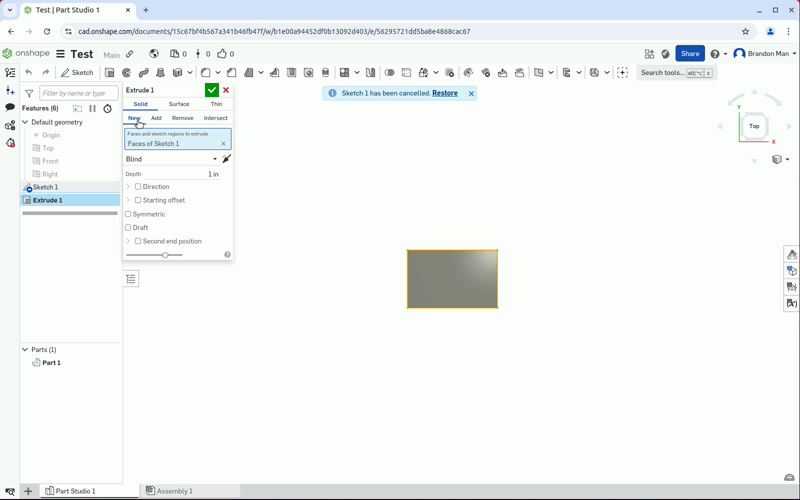
click(137, 120)
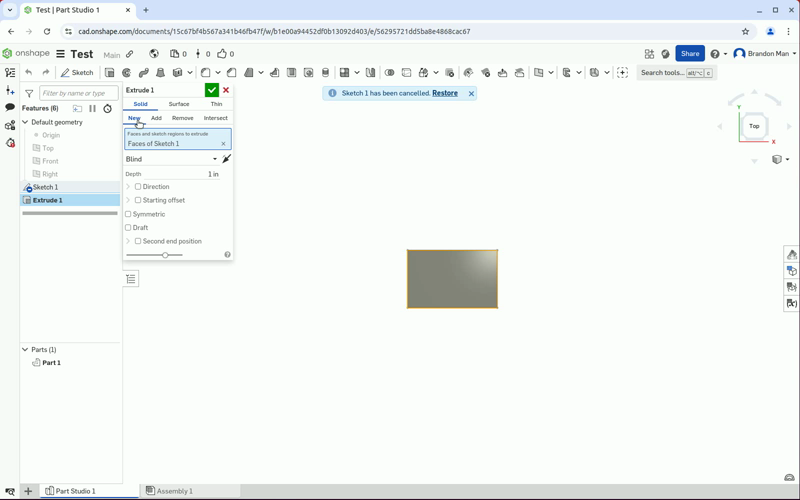
key(tab, 4)
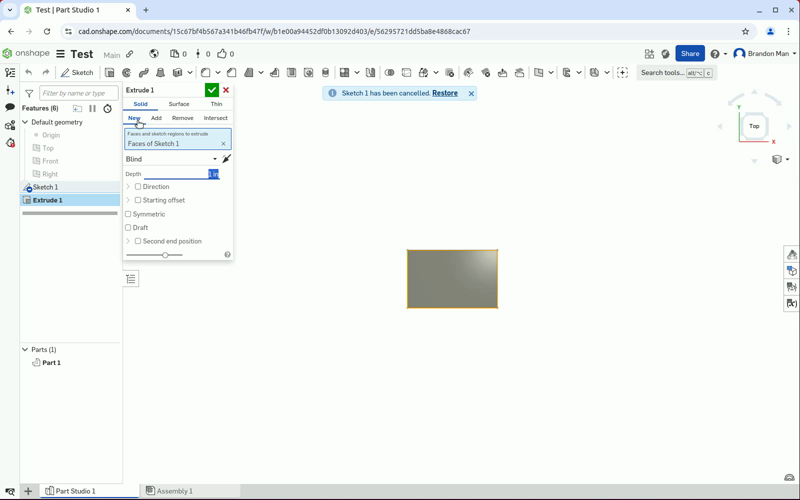
text(6.258)
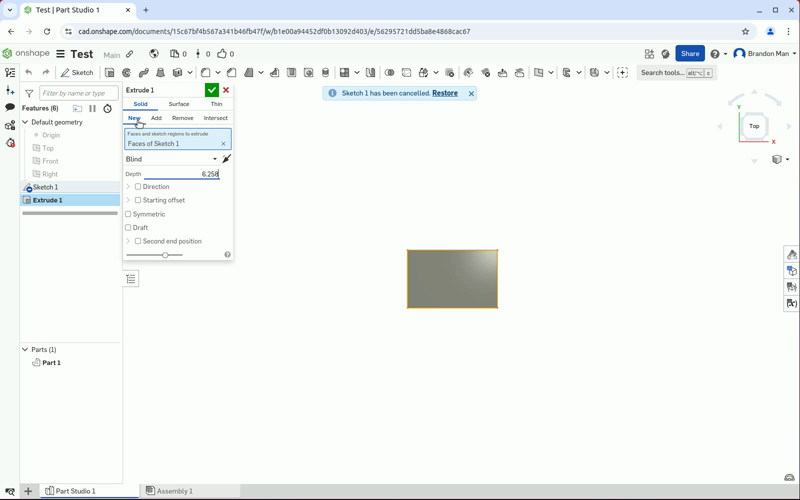
key(enter)
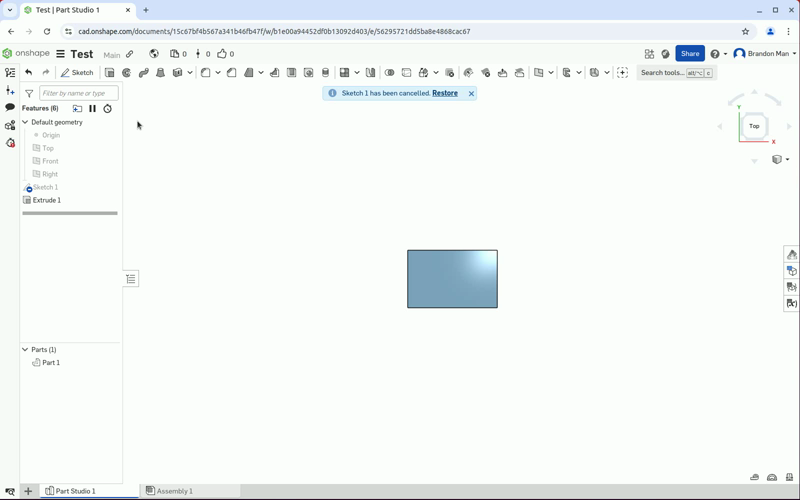
key(shift+h)
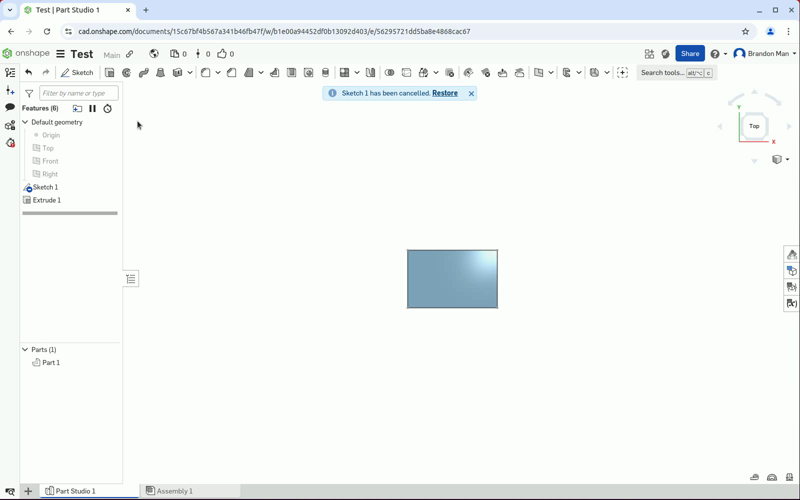
key(shift+h)
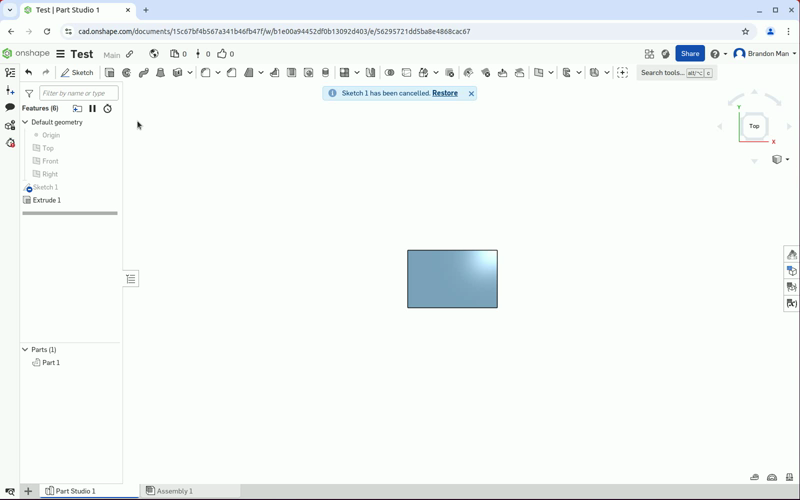
mouse_move(73, 189)
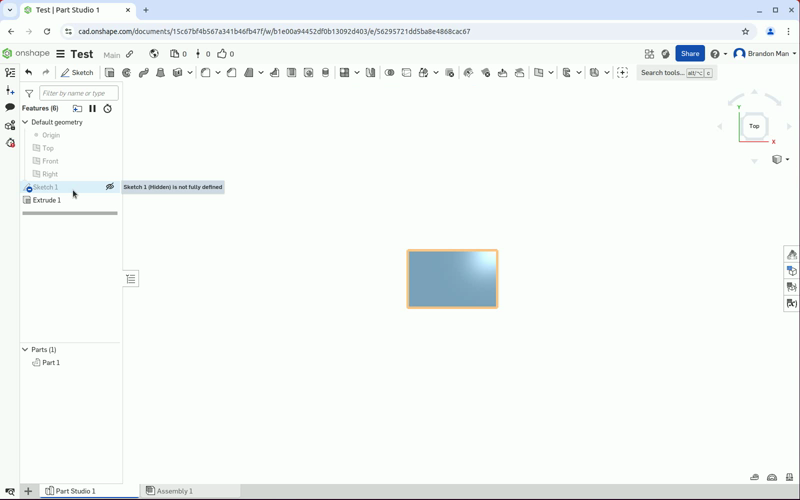
click(73, 189)
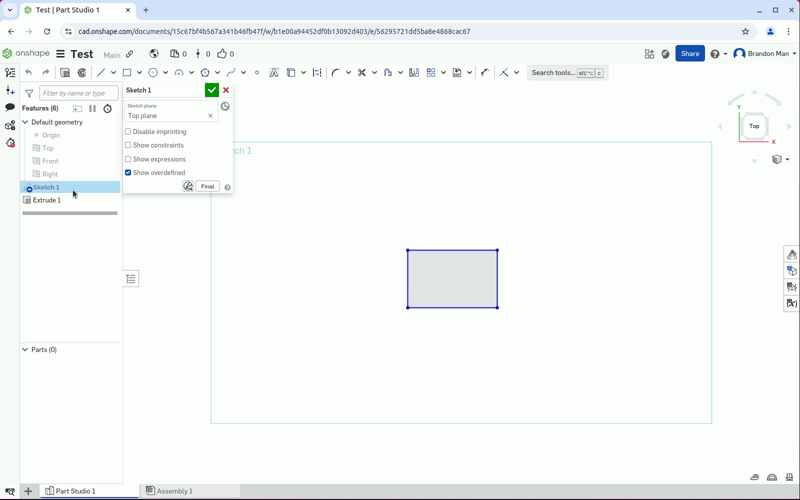
mouse_move(229, 92)
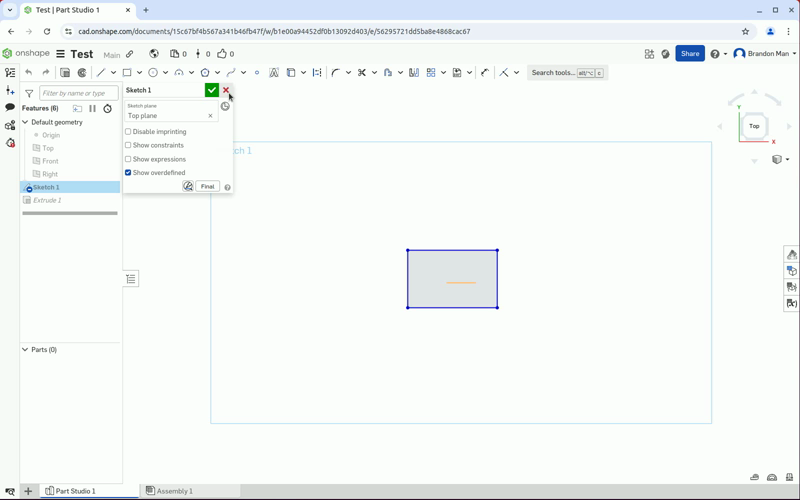
click(229, 92)
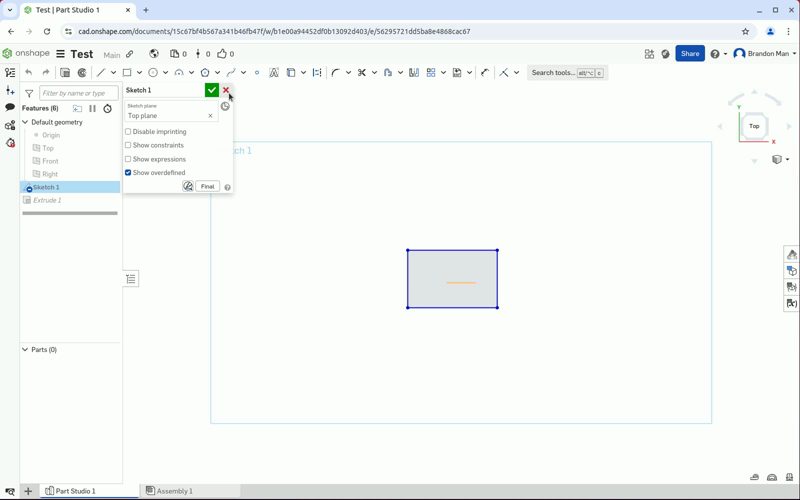
key(shift+s)
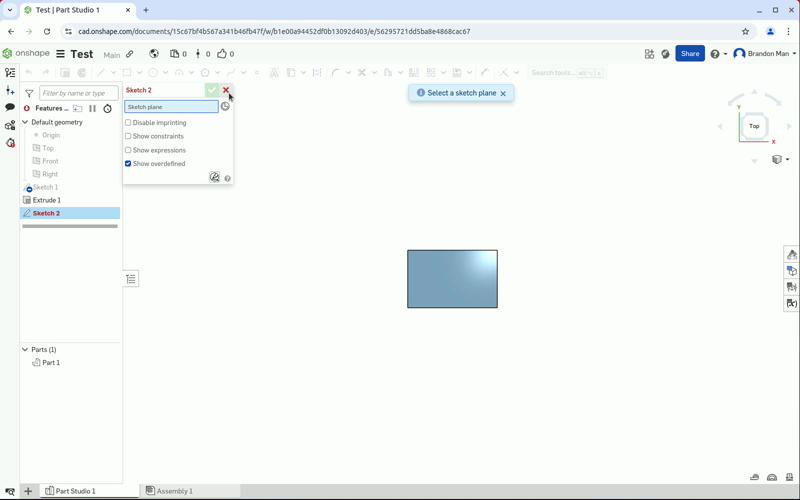
mouse_move(73, 150)
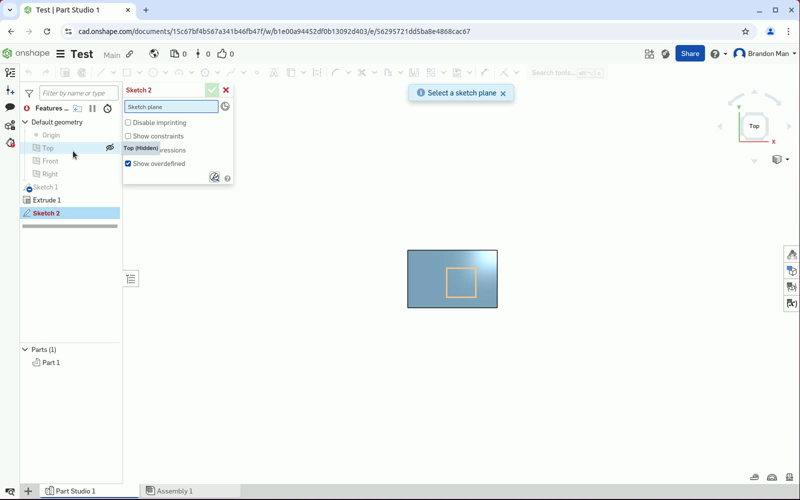
click(73, 150)
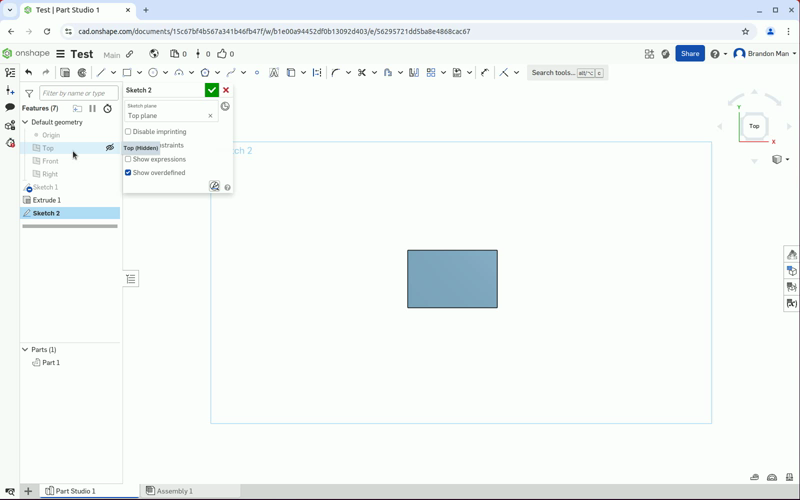
mouse_move(73, 352)
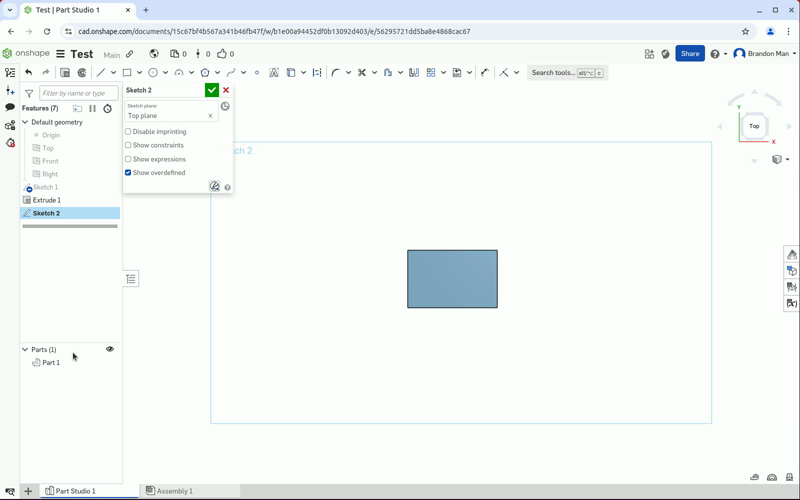
key(y)
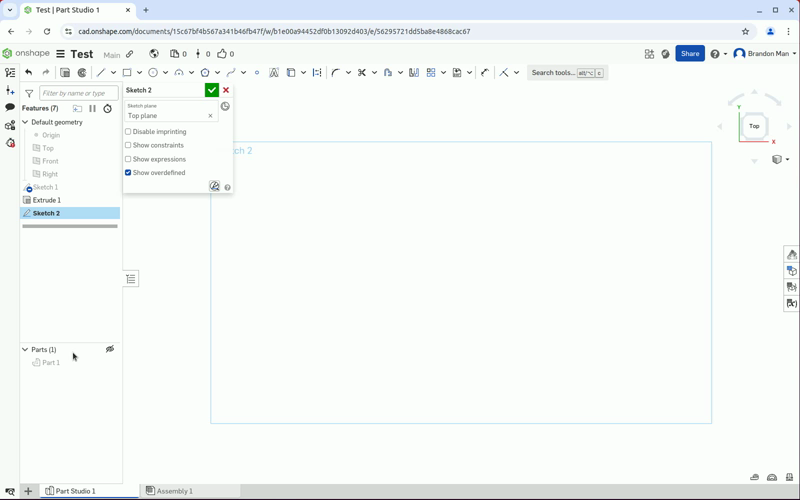
key(l)
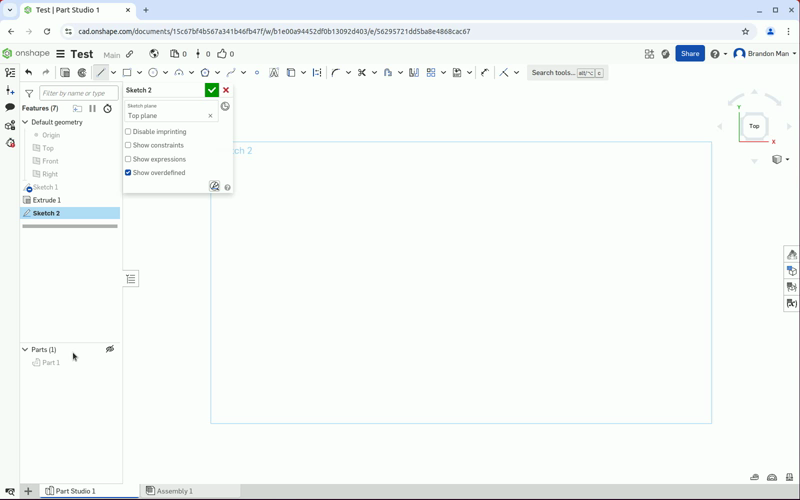
key_down(shift)
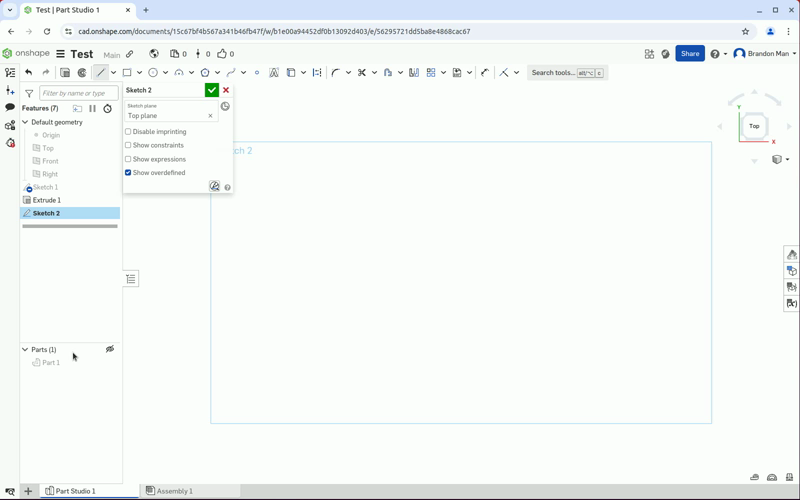
mouse_move(353, 205)
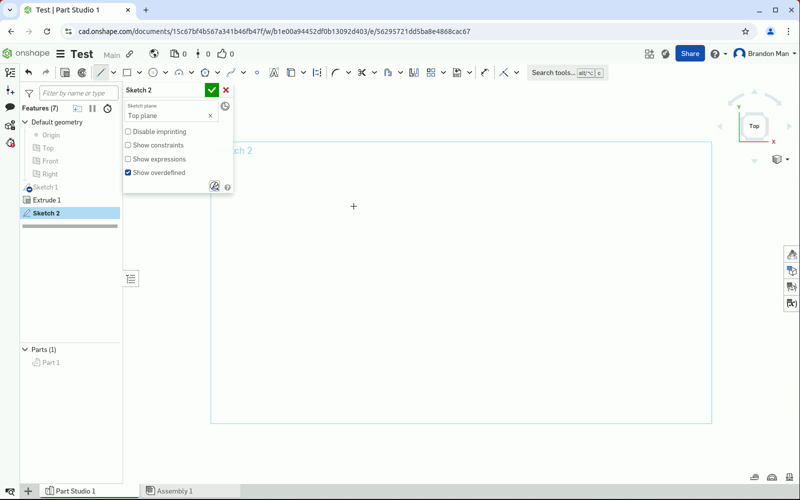
click(353, 205)
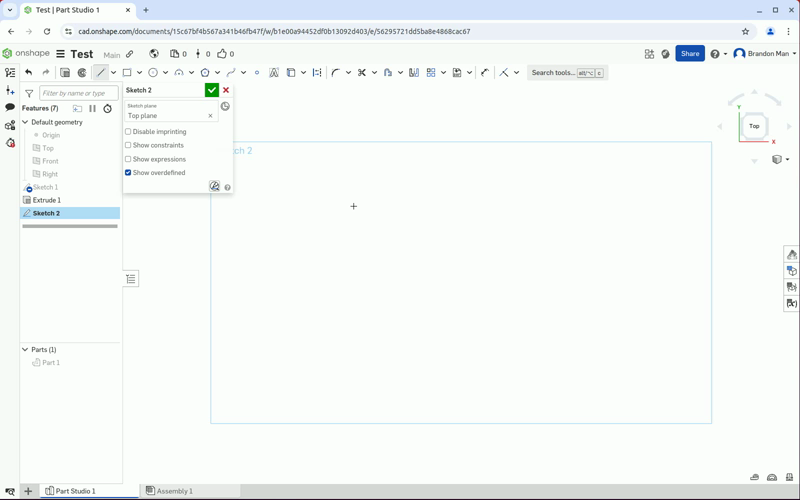
key_up(shift)
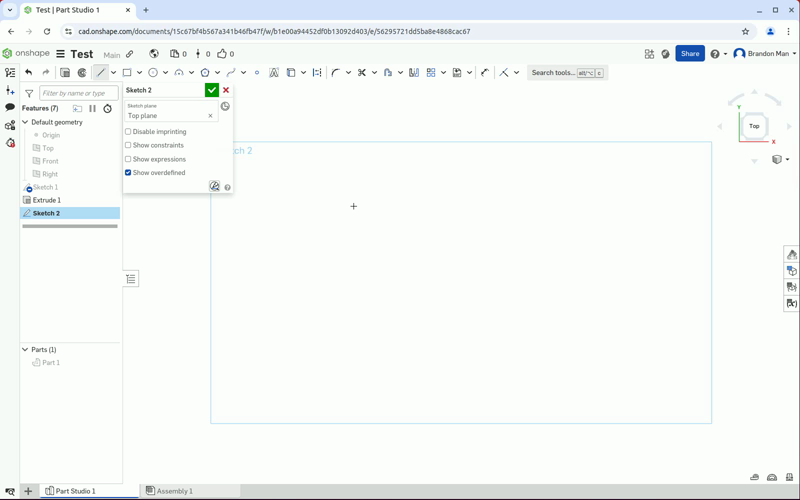
key_down(shift)
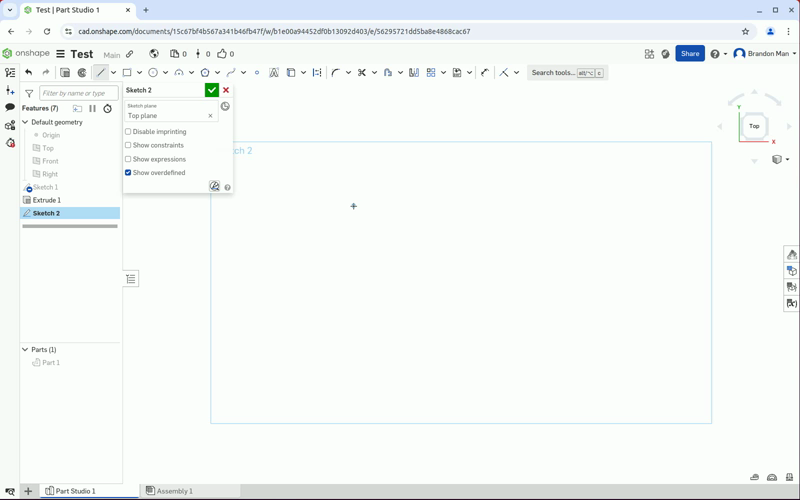
mouse_move(383, 205)
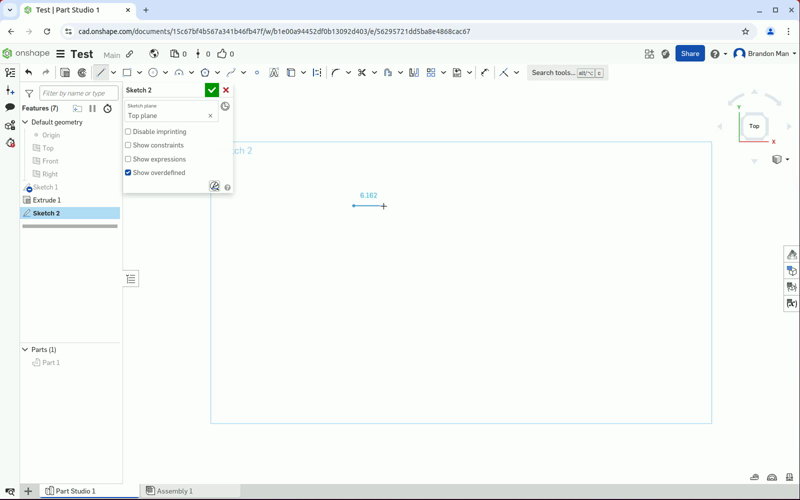
mouse_move(408, 205)
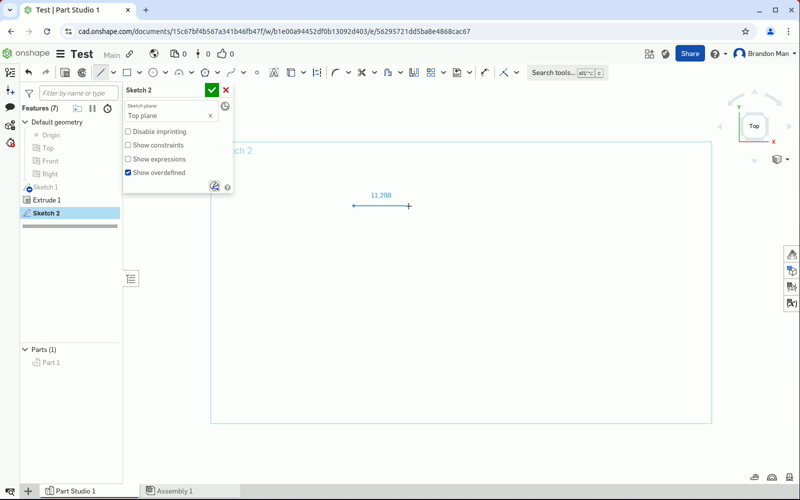
click(408, 205)
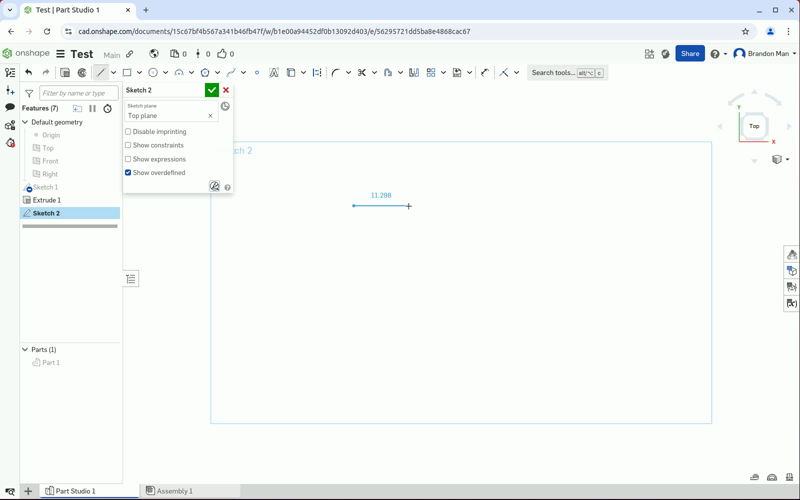
key_up(shift)
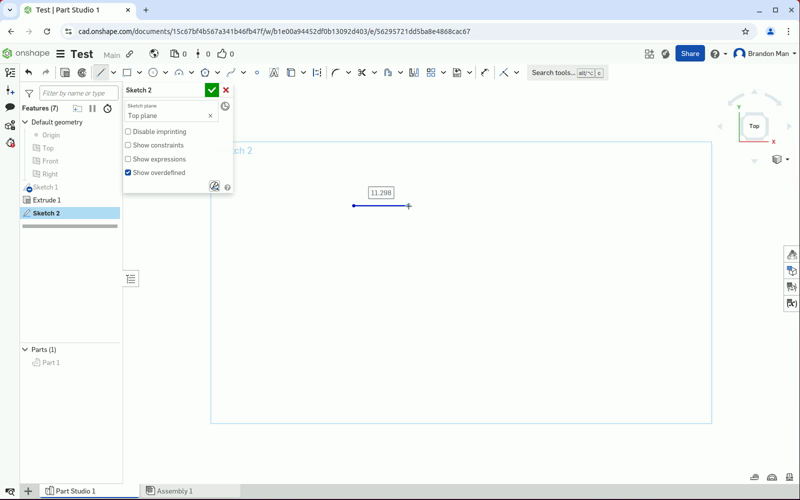
key_down(shift)
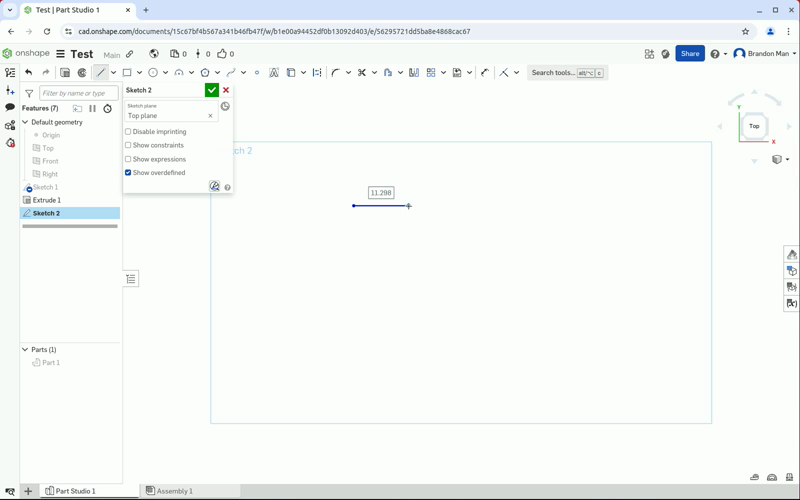
mouse_move(438, 205)
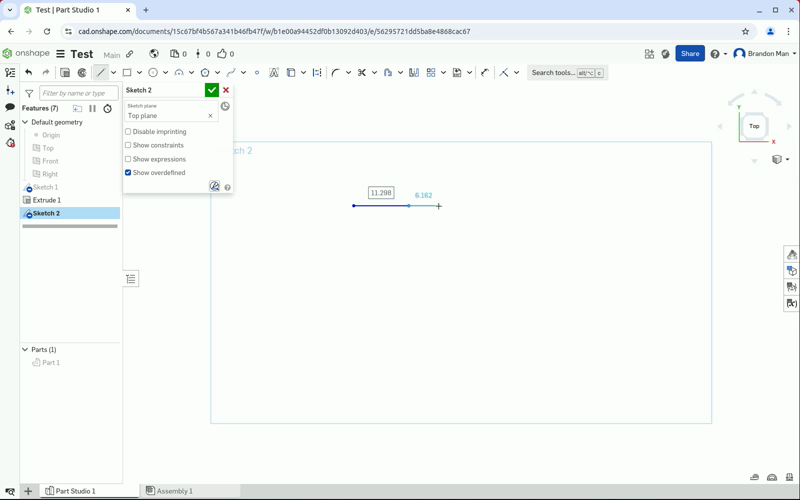
mouse_move(408, 169)
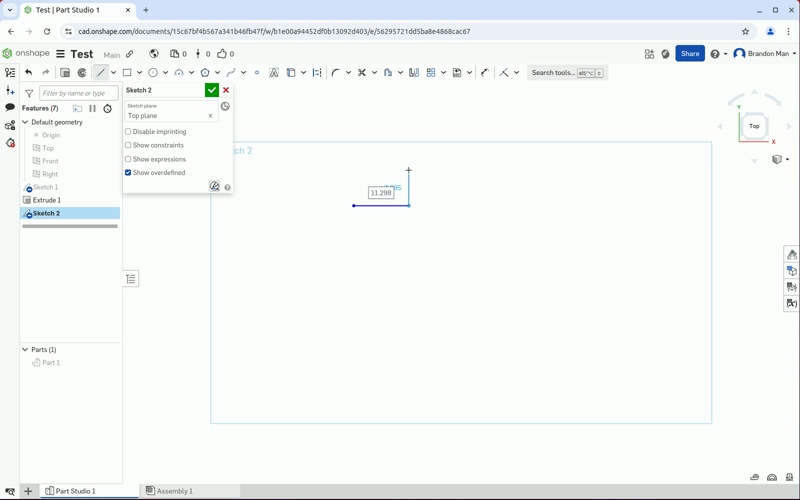
click(408, 169)
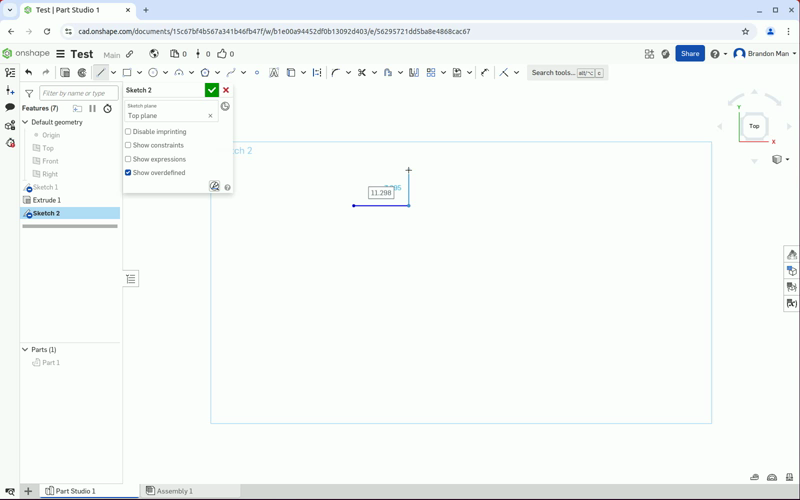
key_up(shift)
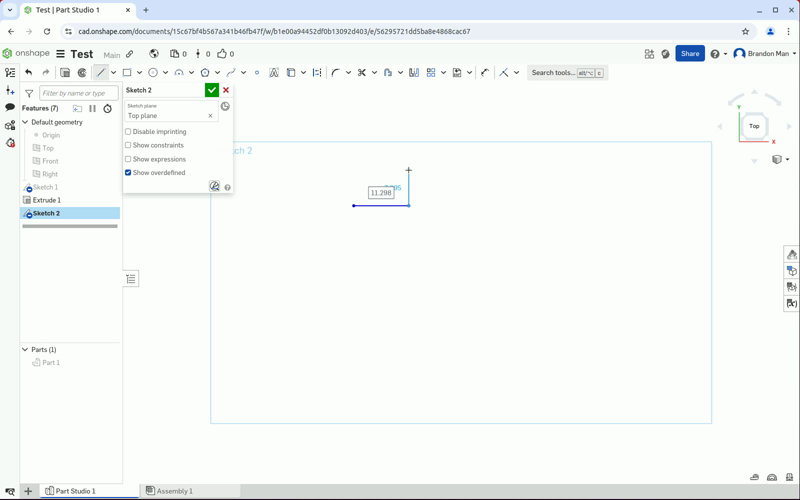
key_down(shift)
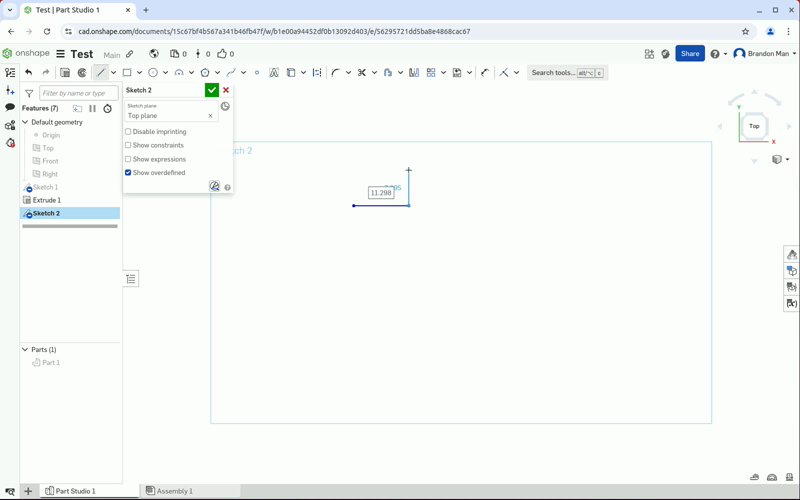
mouse_move(438, 169)
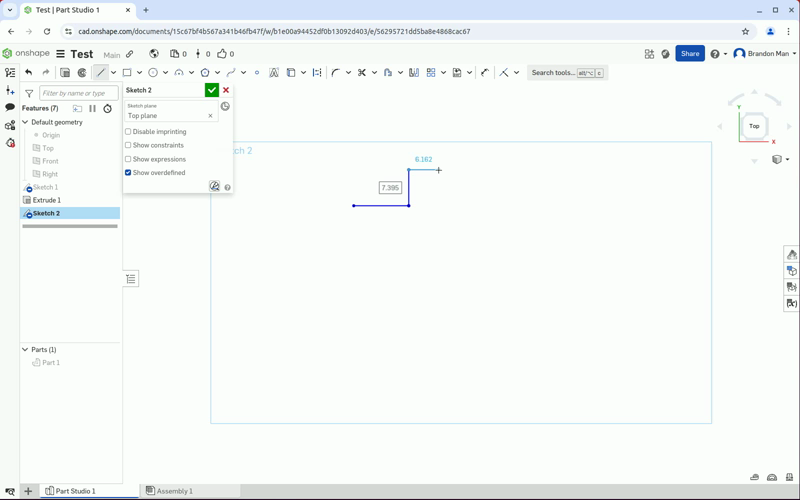
mouse_move(353, 169)
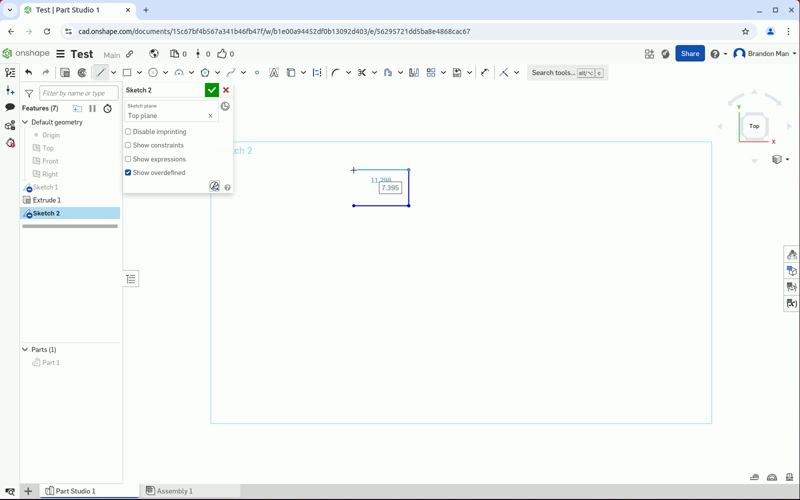
click(353, 169)
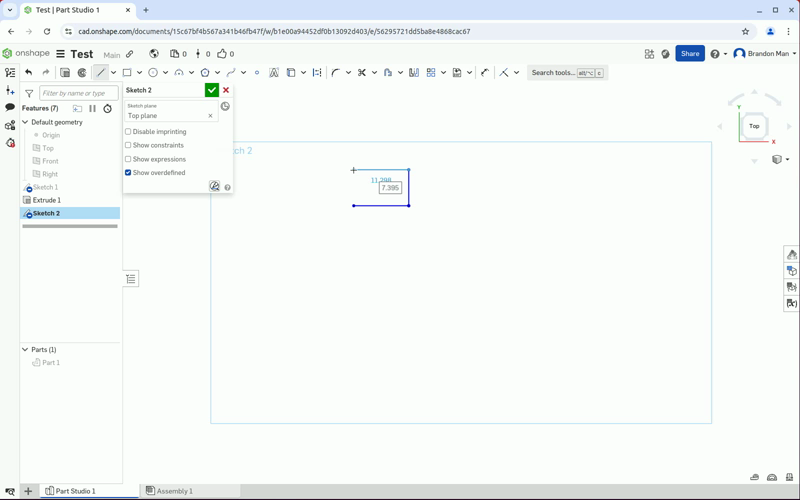
key_up(shift)
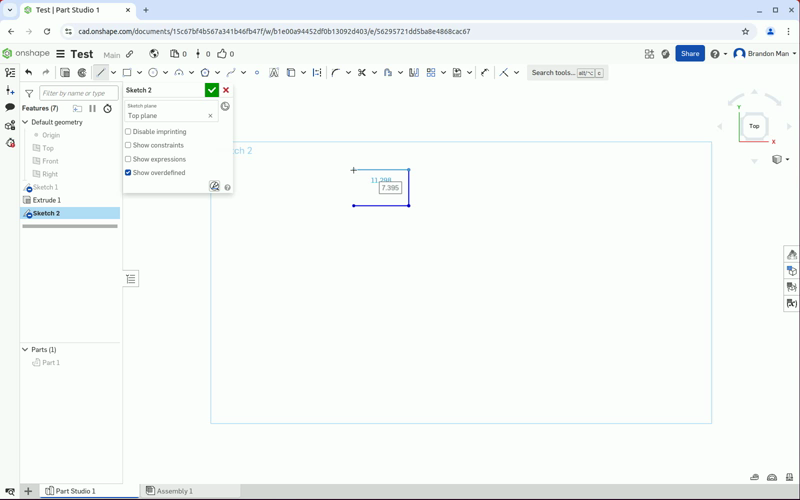
mouse_move(383, 169)
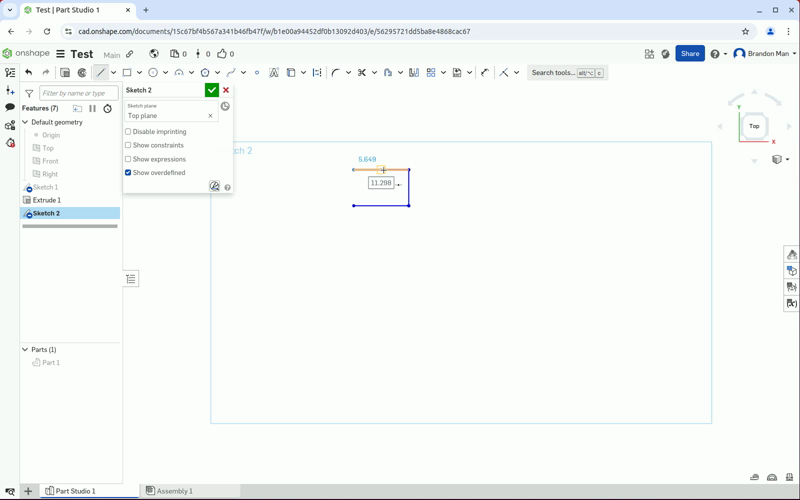
key_down(shift)
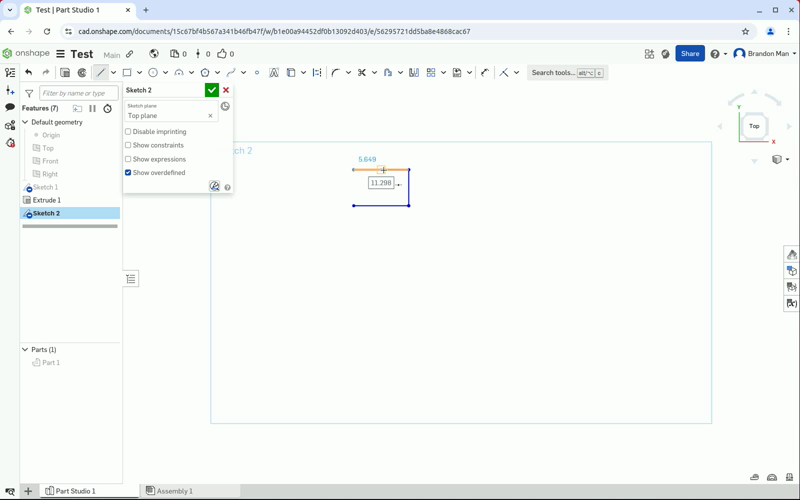
mouse_move(353, 205)
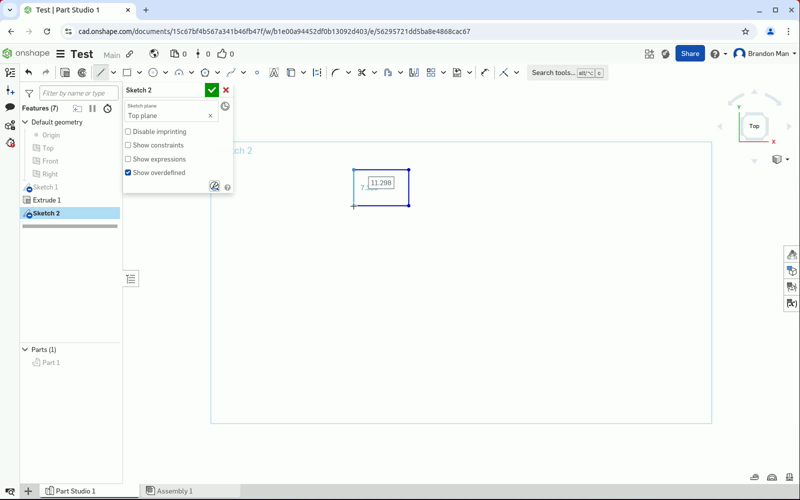
key_up(shift)
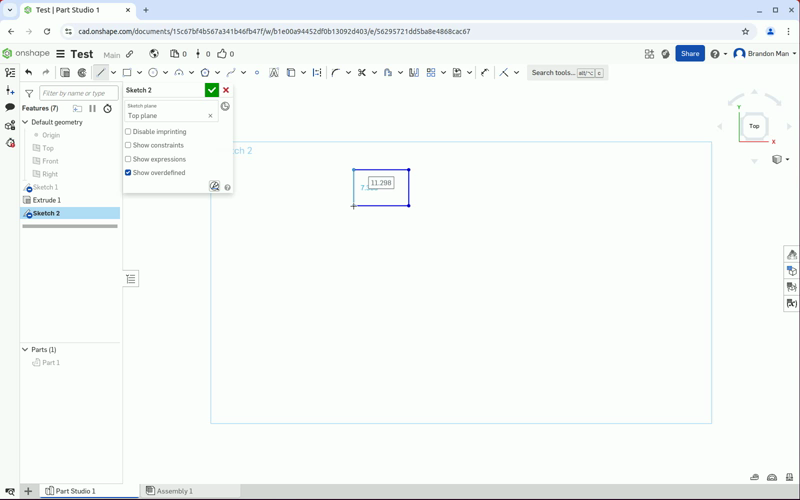
click(353, 205)
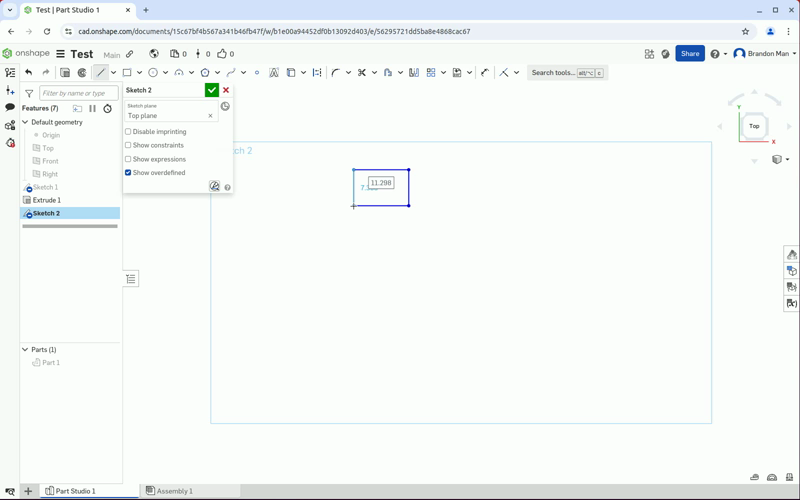
key(esc)
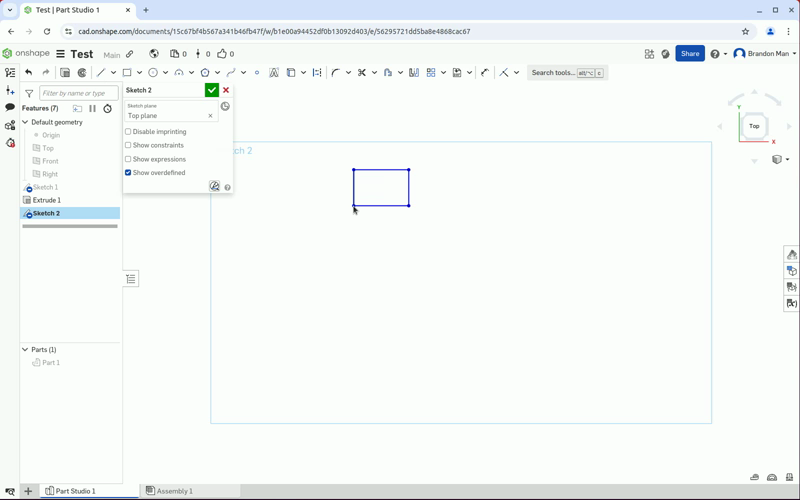
mouse_move(369, 185)
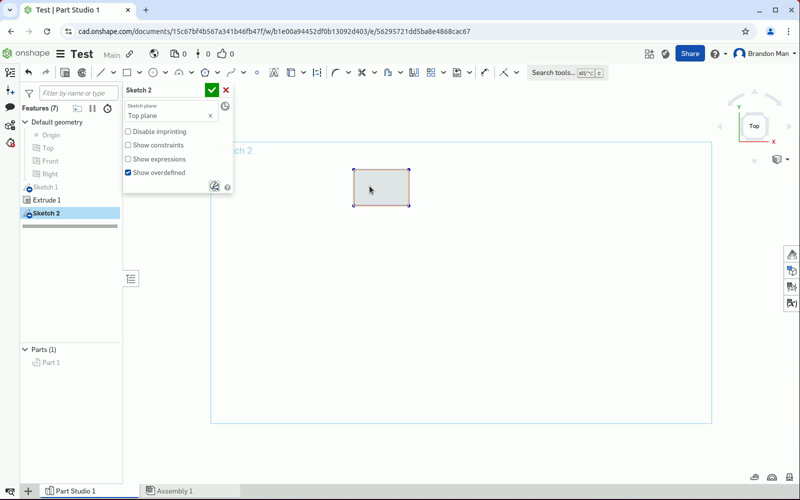
click(369, 185)
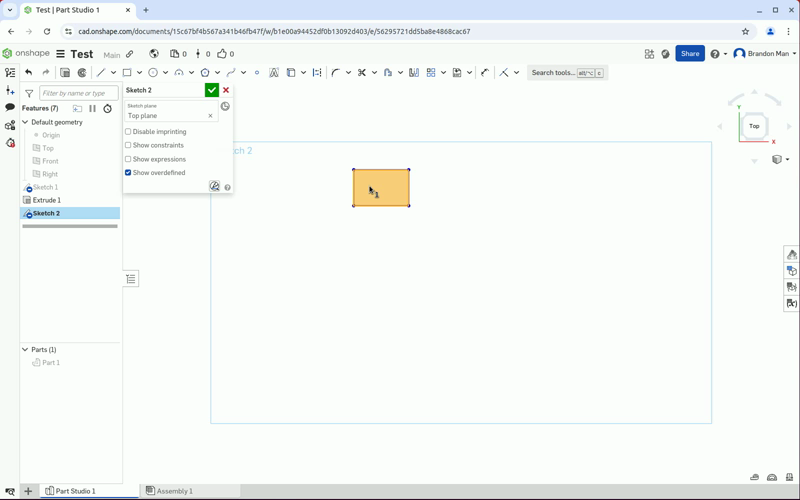
mouse_move(73, 352)
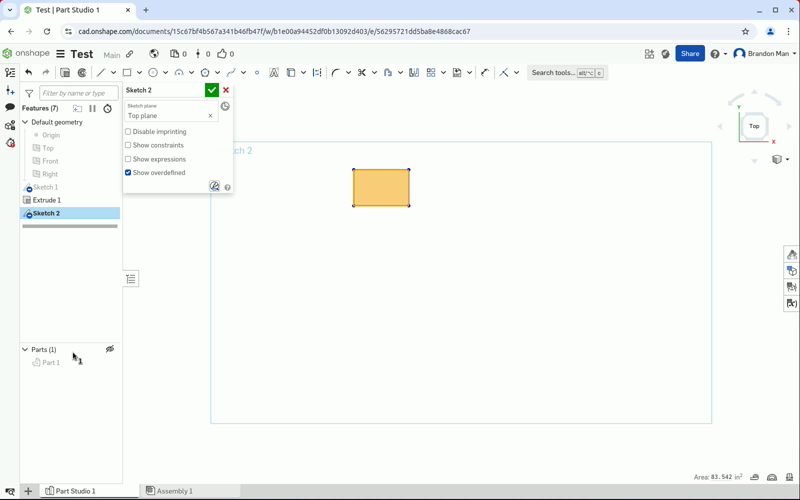
key(shift+y)
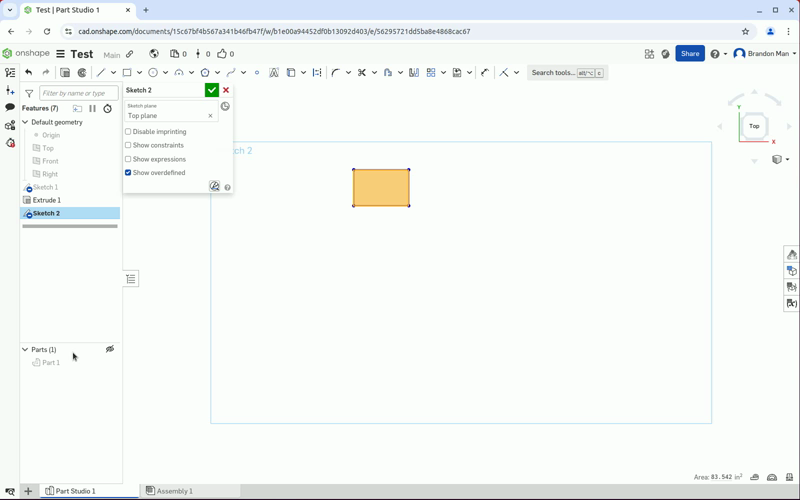
key(shift+e)
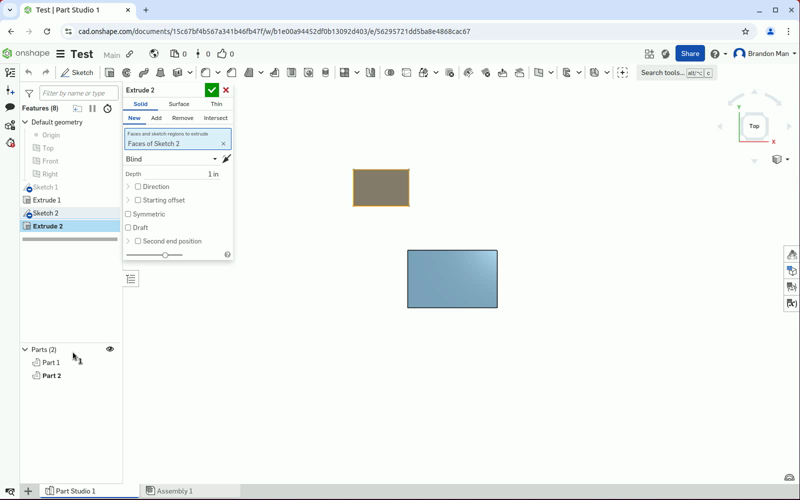
mouse_move(143, 106)
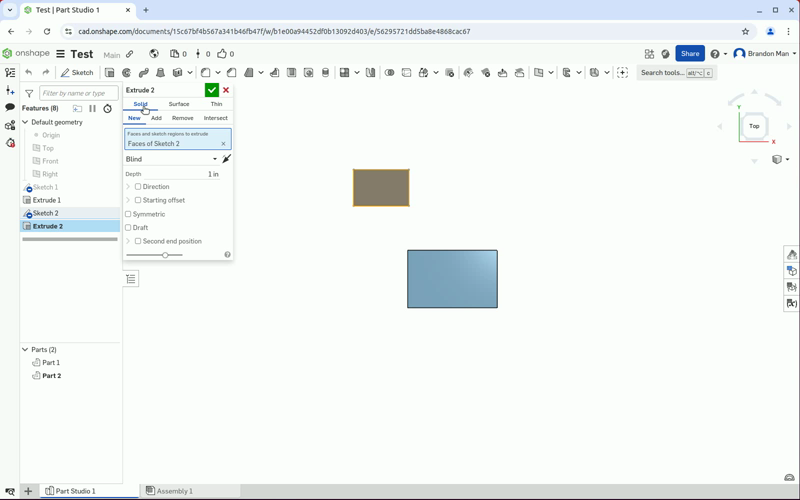
click(143, 106)
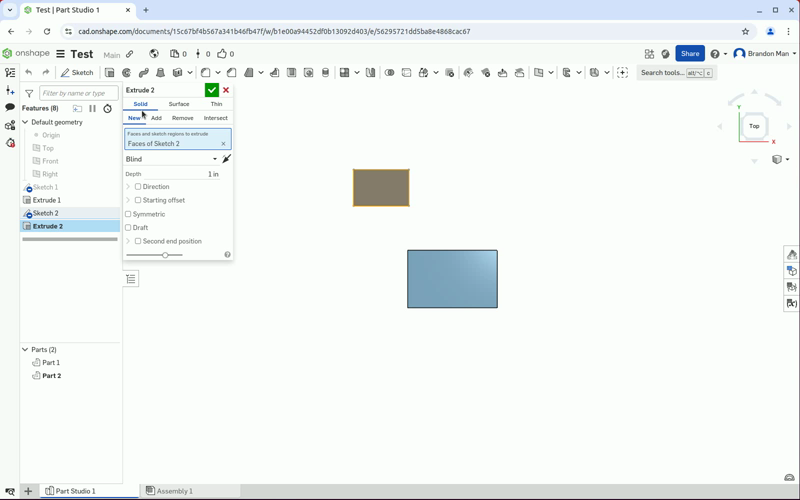
mouse_move(137, 120)
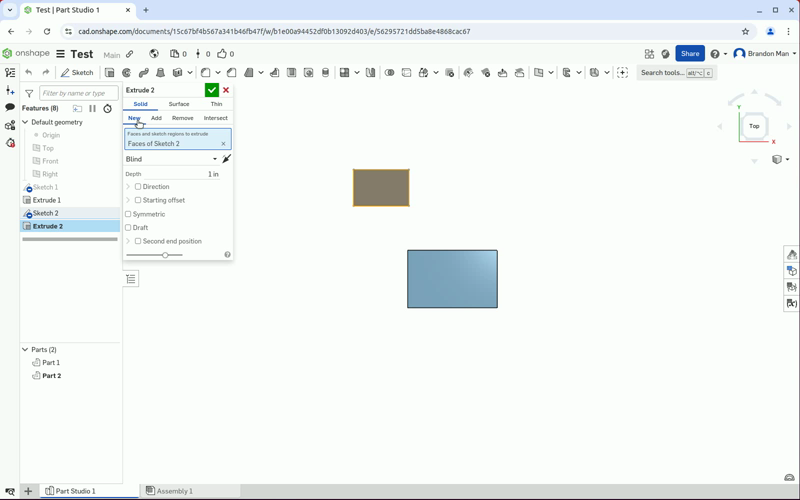
click(137, 120)
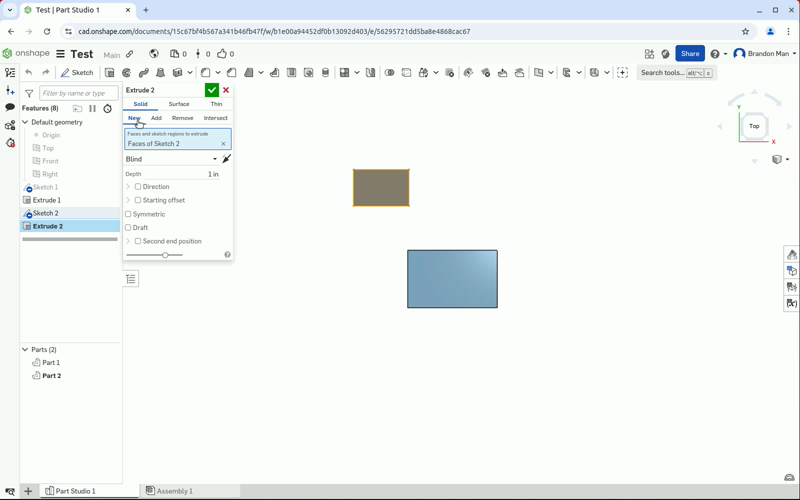
key(tab, 4)
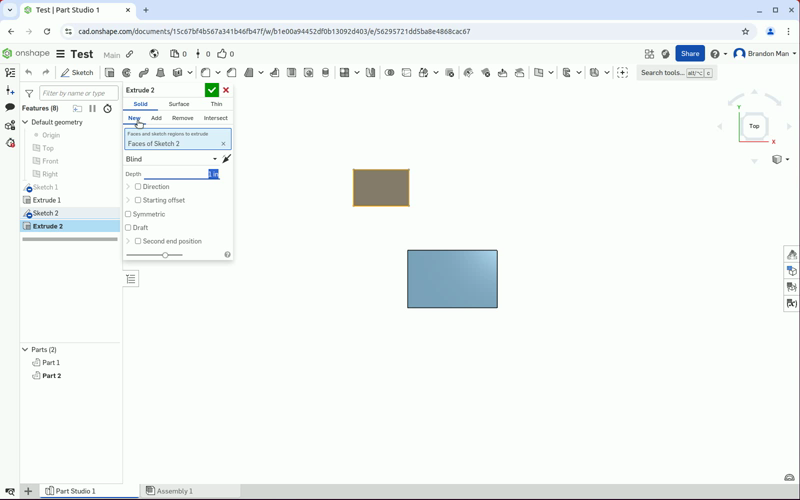
text(11.795)
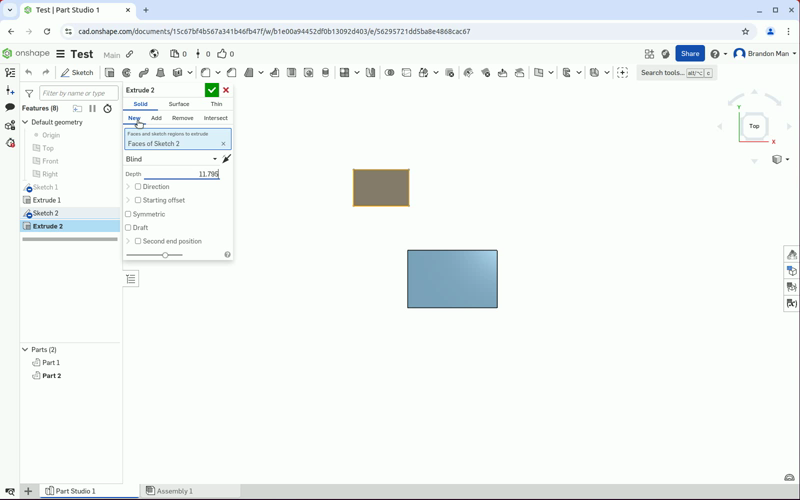
key(enter)
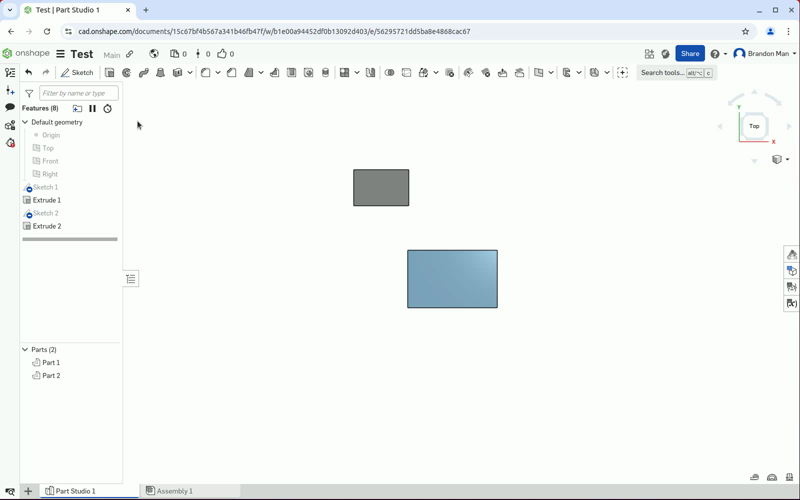
key(shift+h)
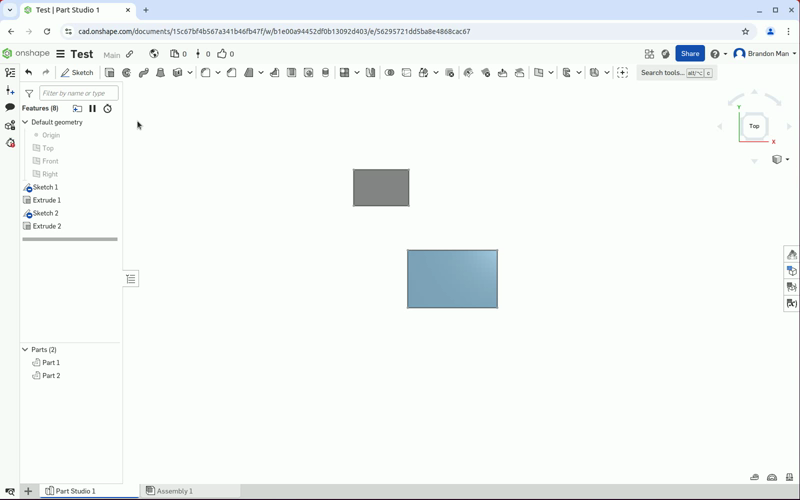
key(shift+h)
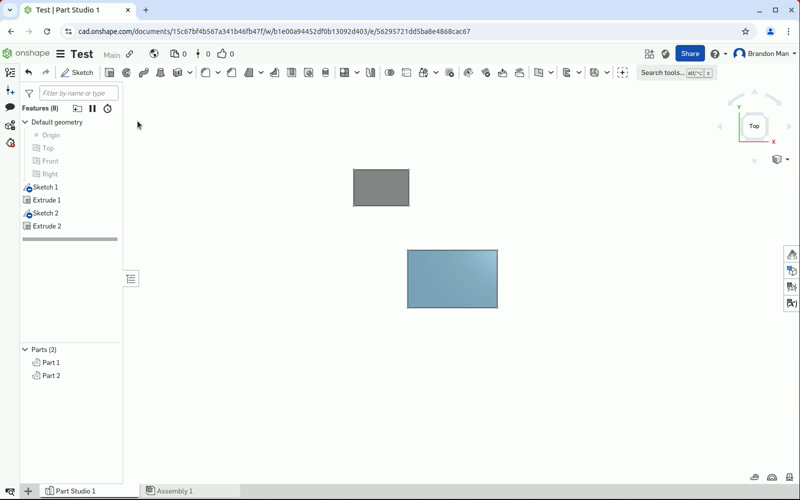
key(shift+7)
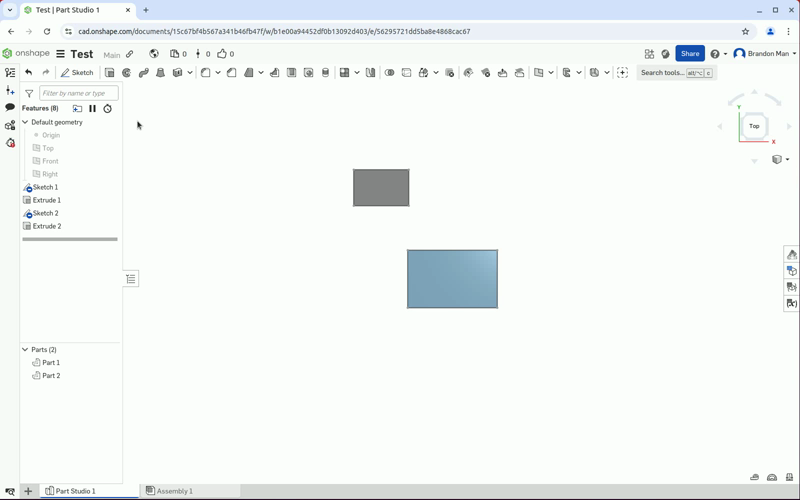
key(up, 3)
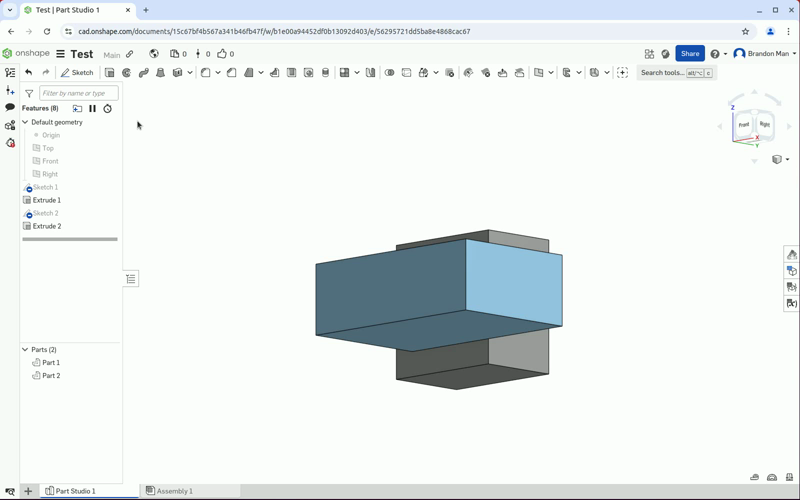
key(left, 3)
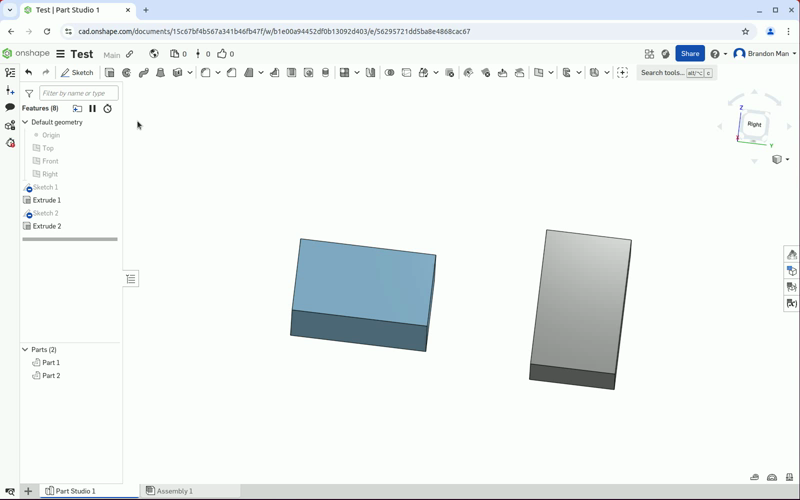
key(right, 3)
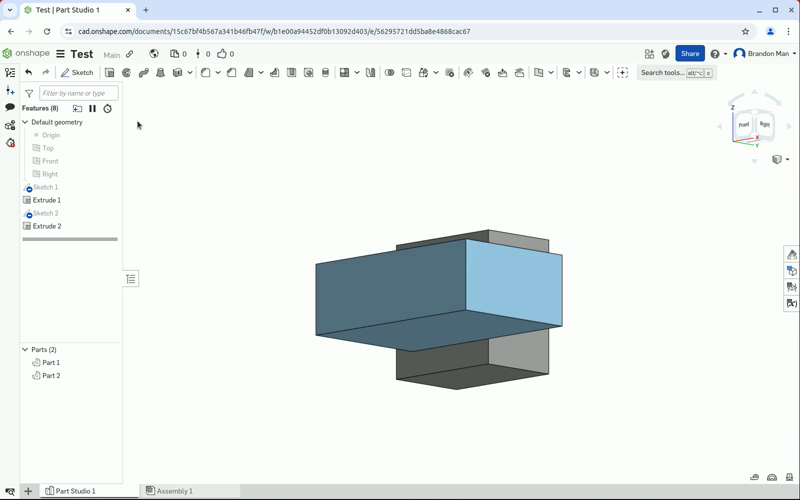
key(down, 3)
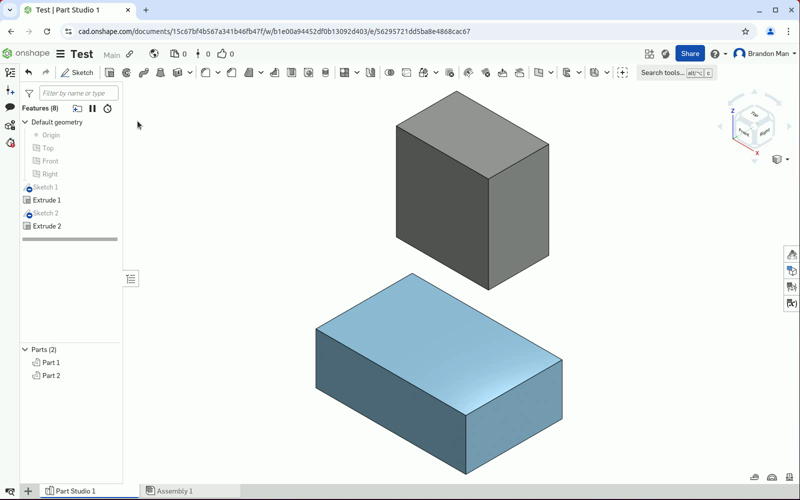
mouse_move(73, 189)
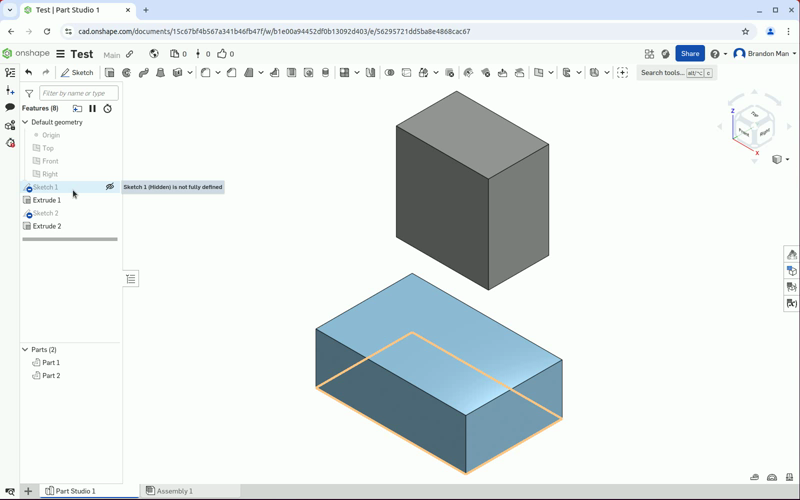
click(73, 189)